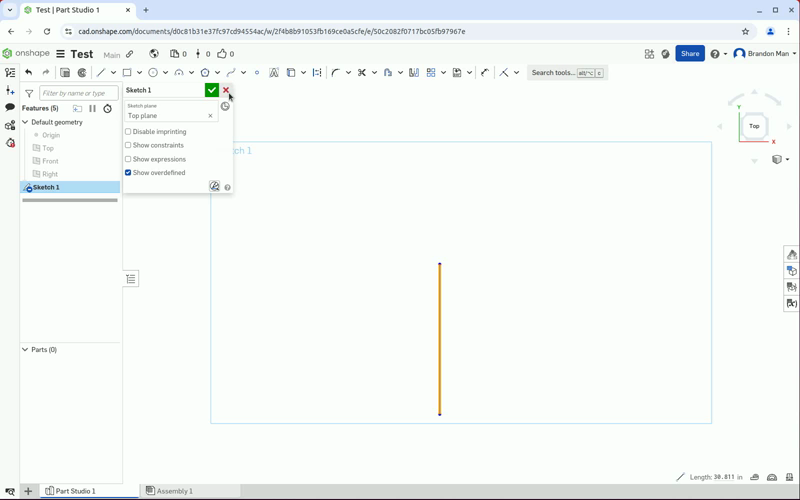
key(shift+h)
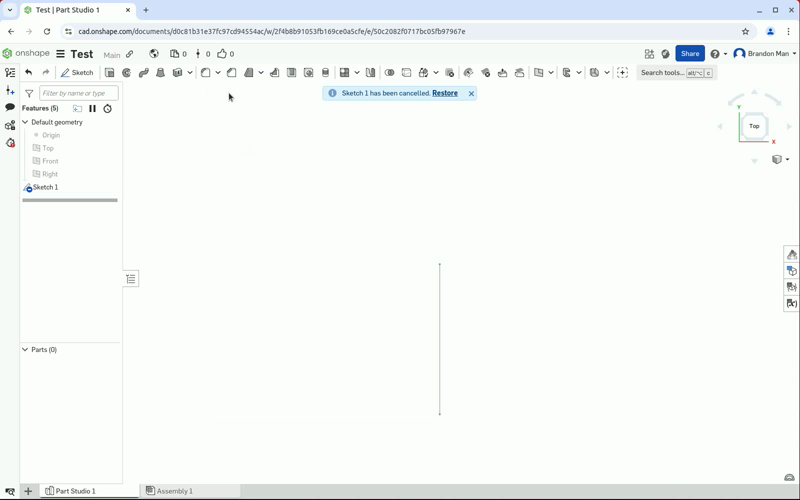
key(shift+s)
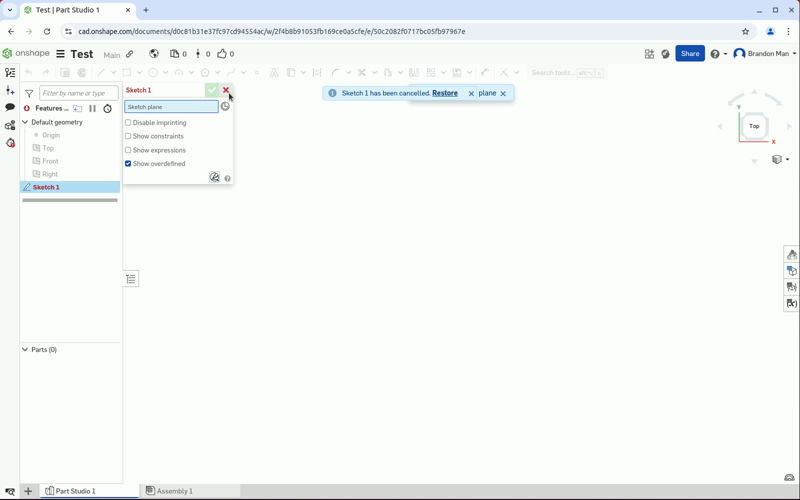
mouse_move(73, 150)
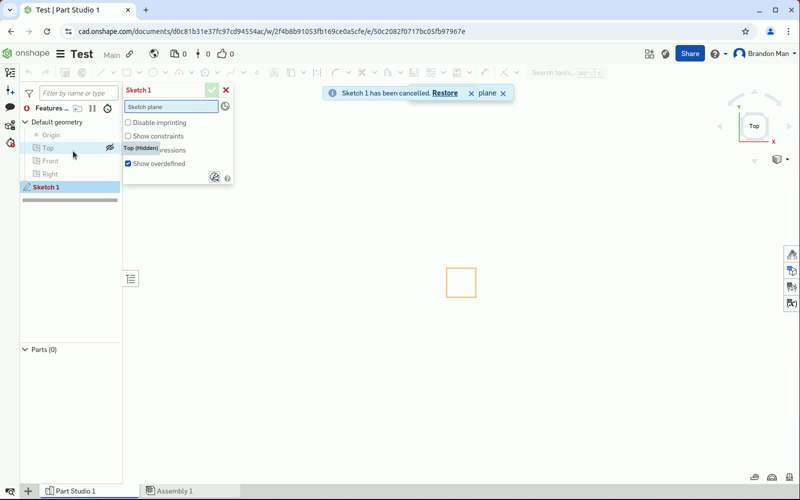
click(73, 150)
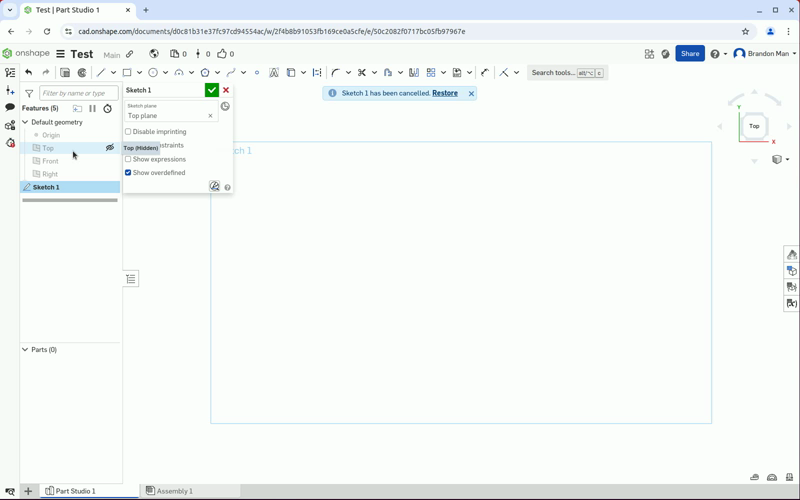
mouse_move(73, 352)
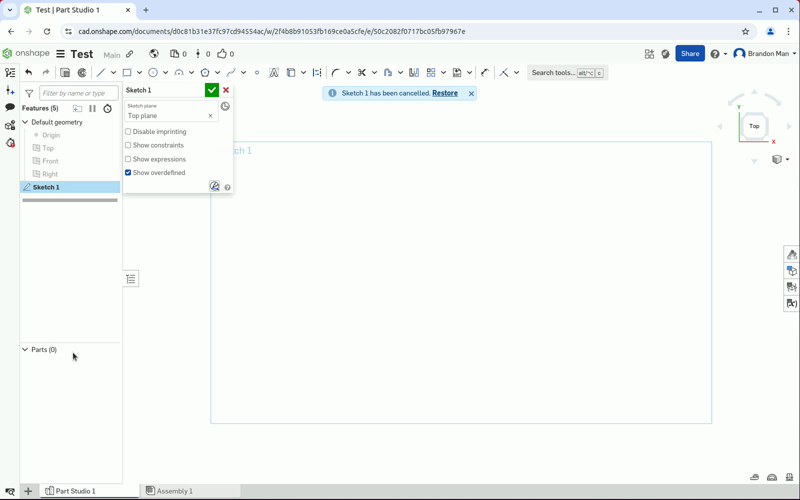
key(y)
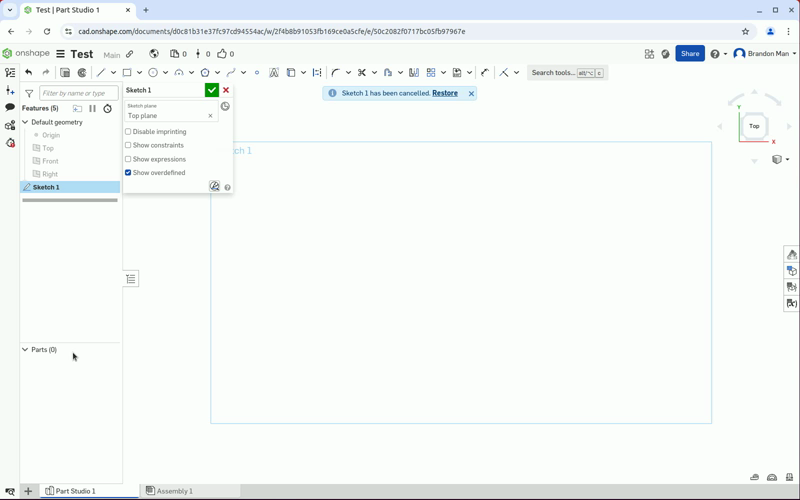
key(l)
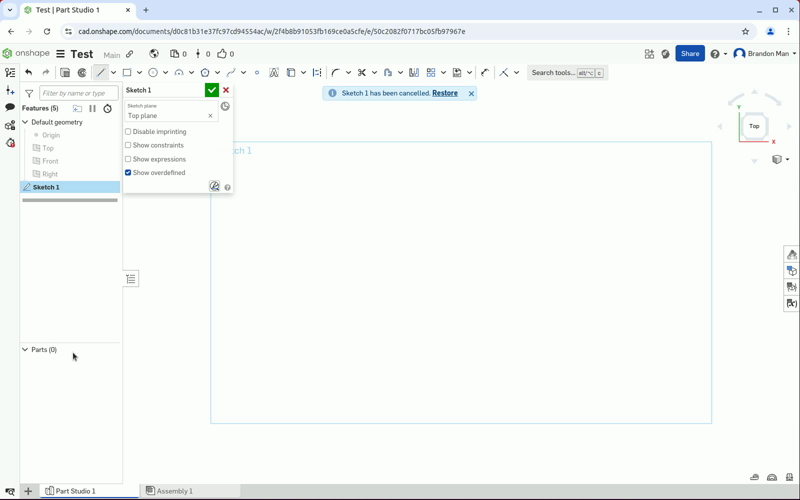
key_down(shift)
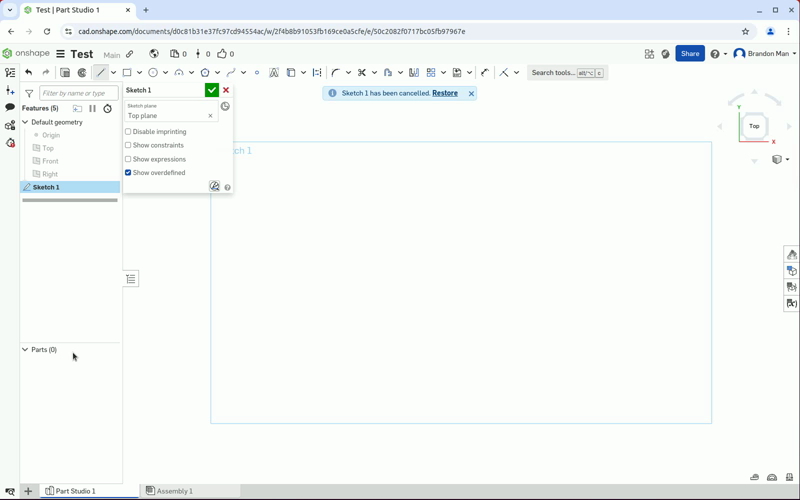
mouse_move(349, 282)
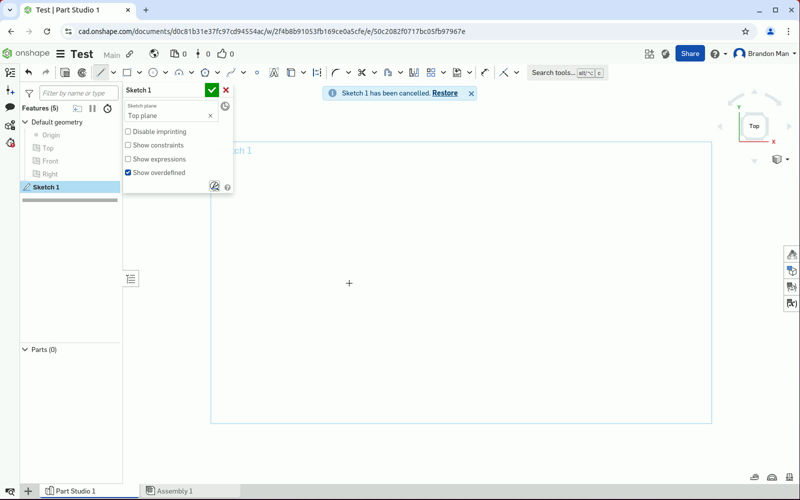
click(349, 282)
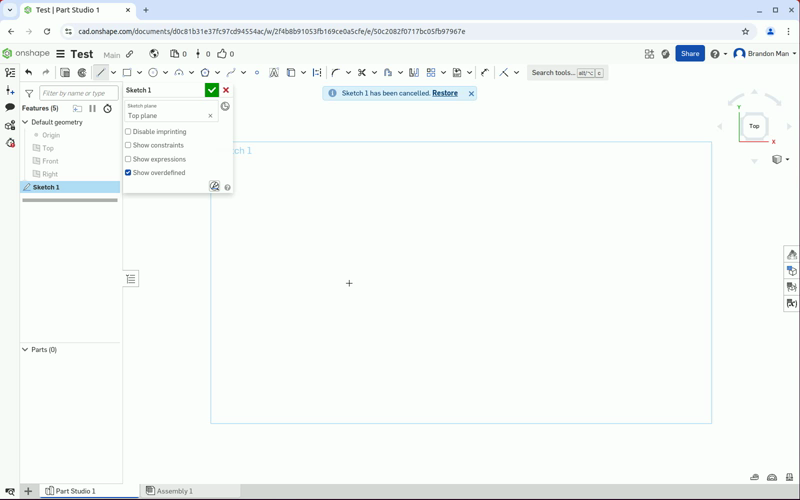
key_up(shift)
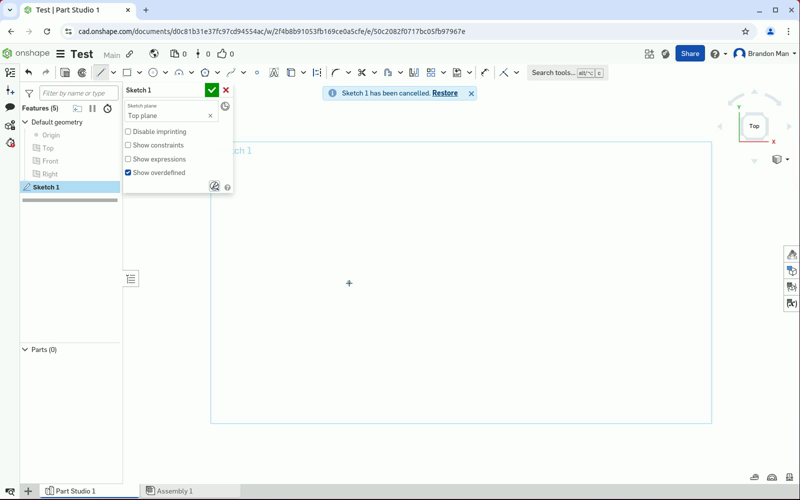
key_down(shift)
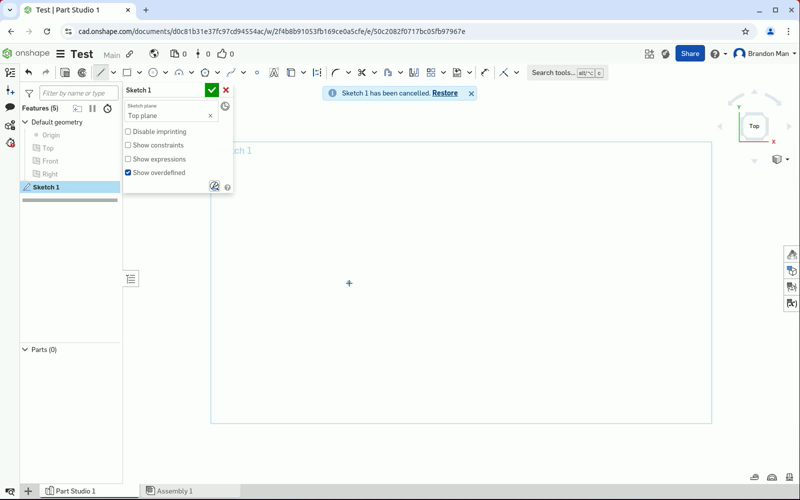
mouse_move(405, 378)
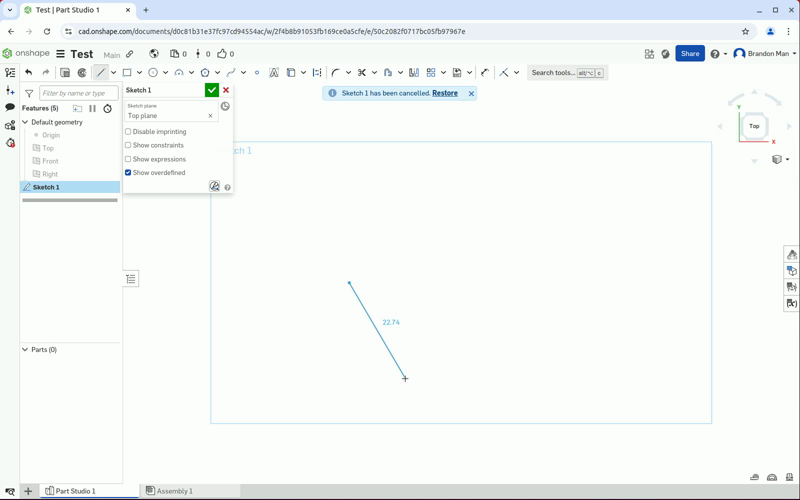
click(405, 378)
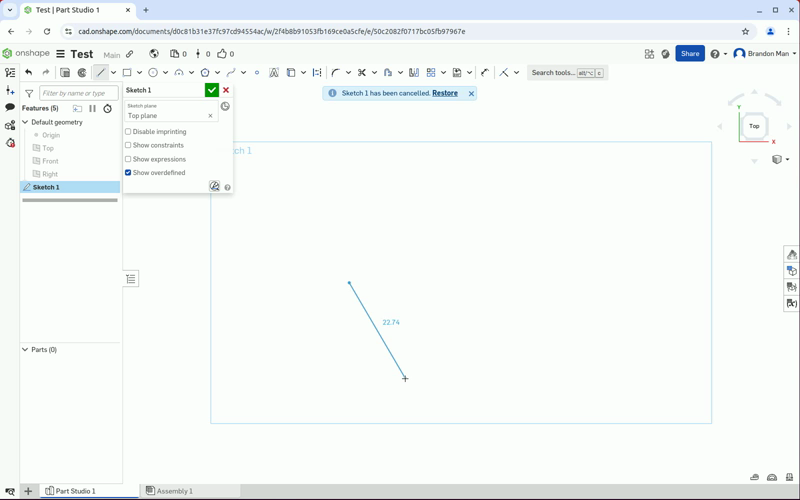
key_up(shift)
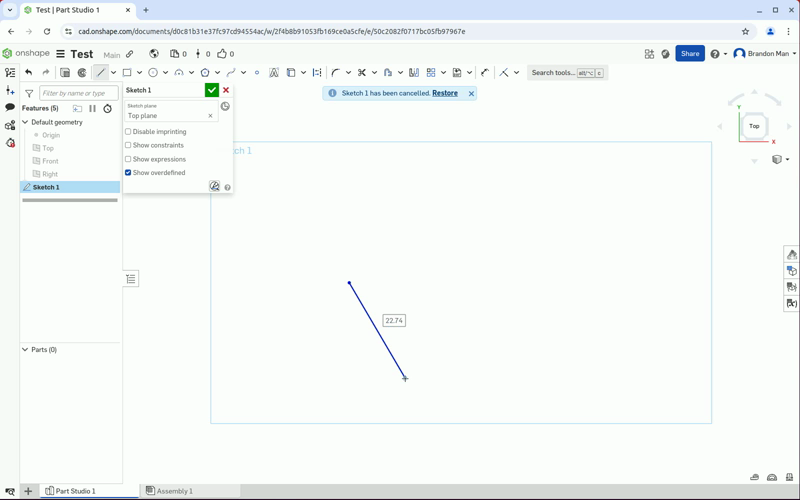
key_down(shift)
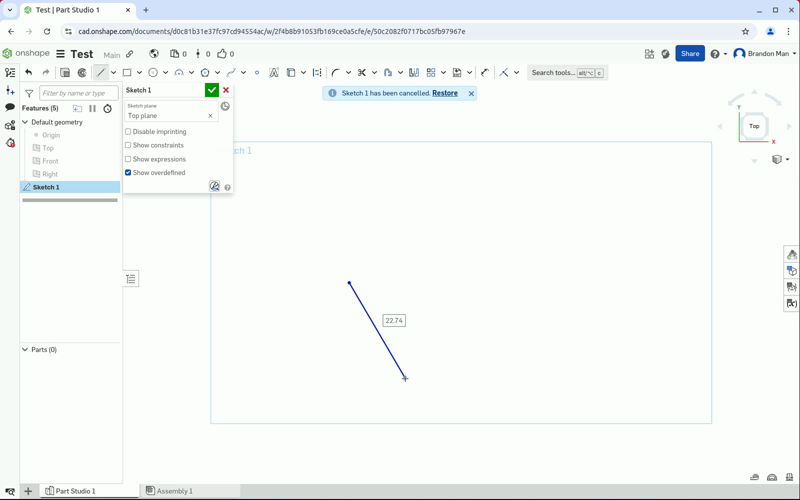
mouse_move(514, 378)
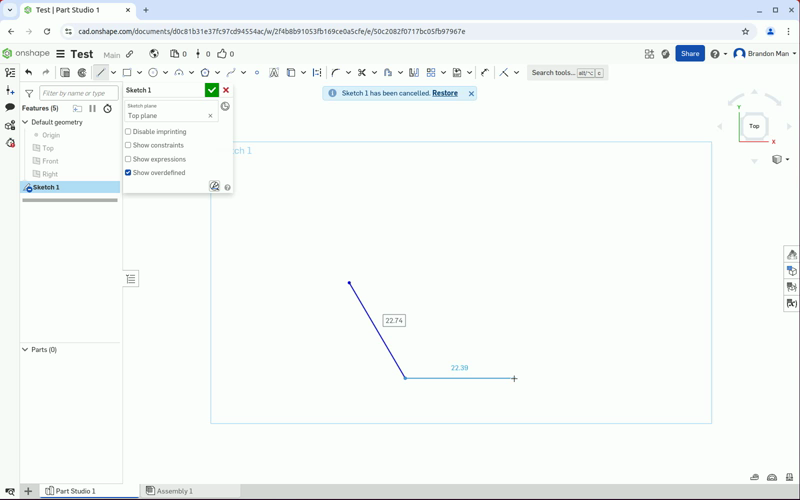
click(514, 378)
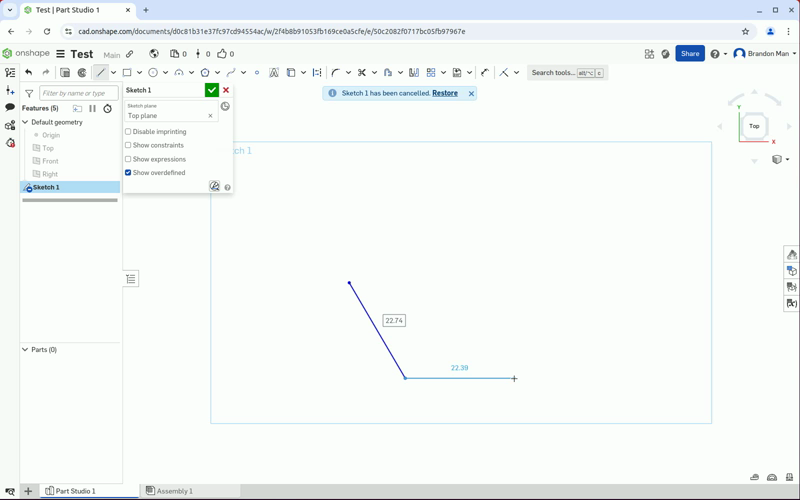
key_up(shift)
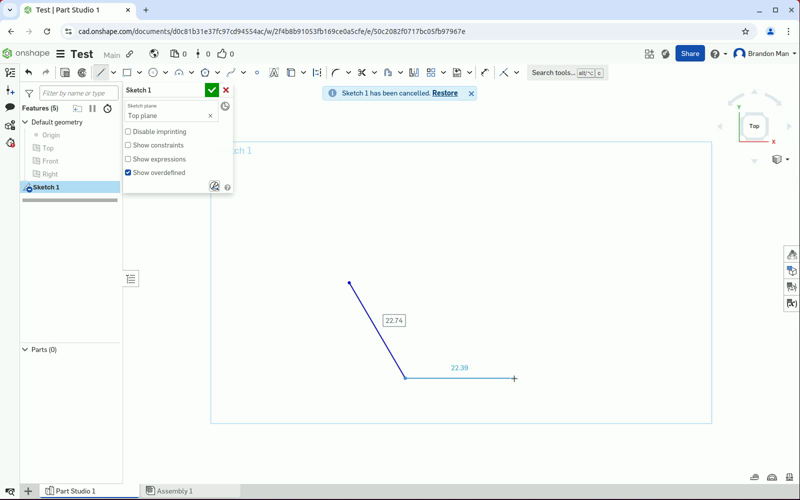
key_down(shift)
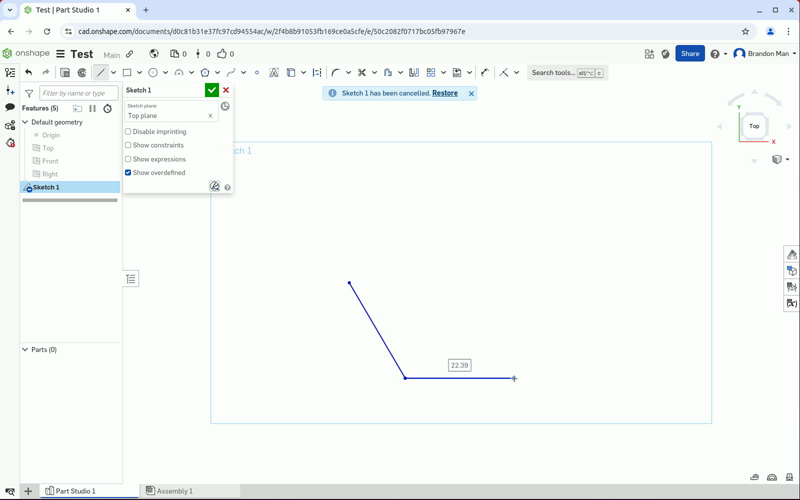
mouse_move(569, 282)
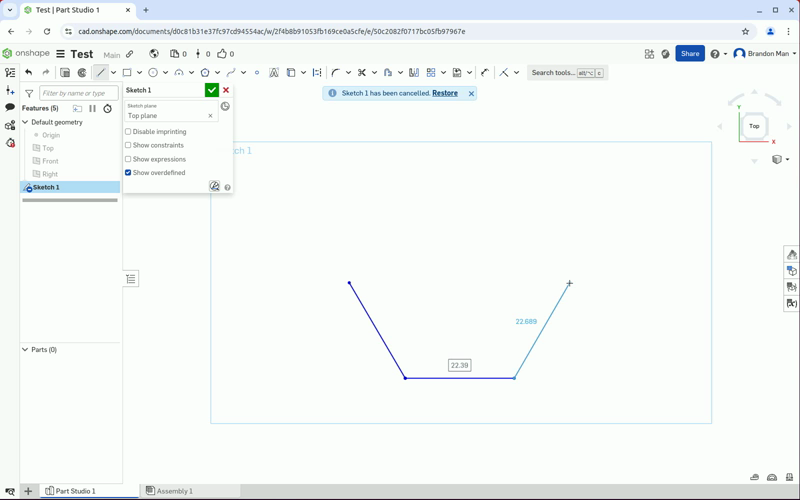
click(569, 282)
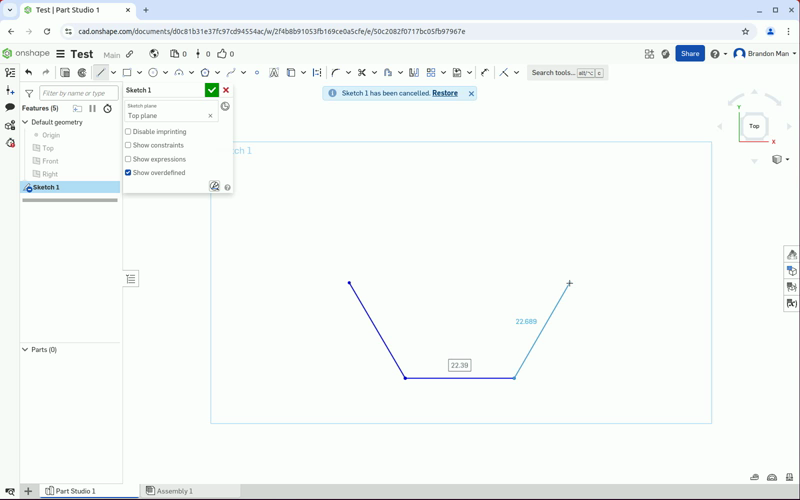
key_up(shift)
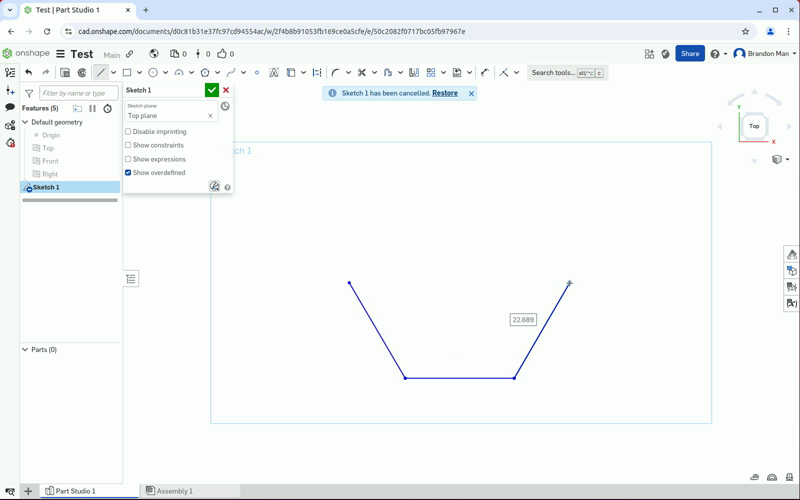
key_down(shift)
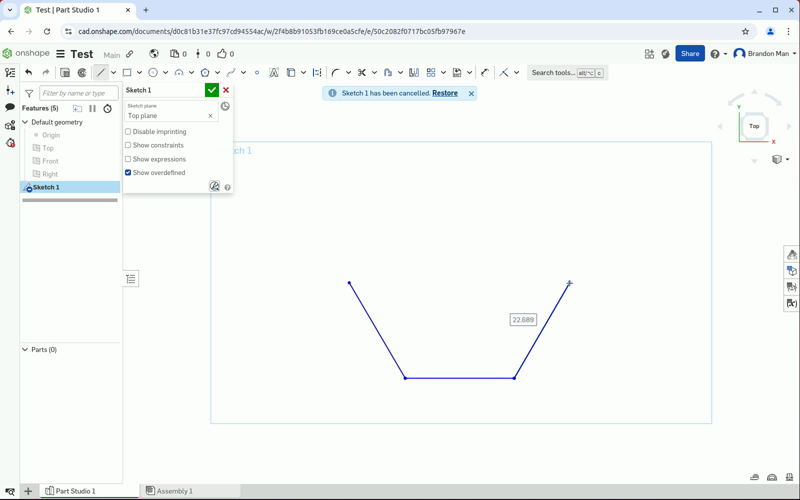
mouse_move(514, 187)
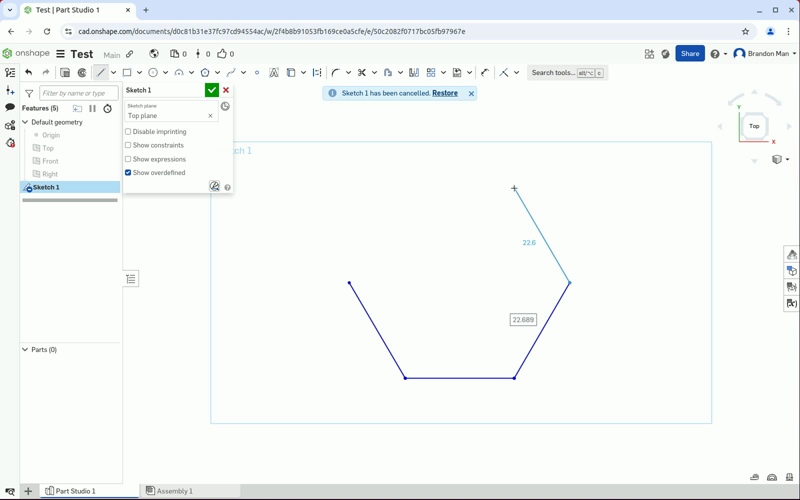
click(514, 187)
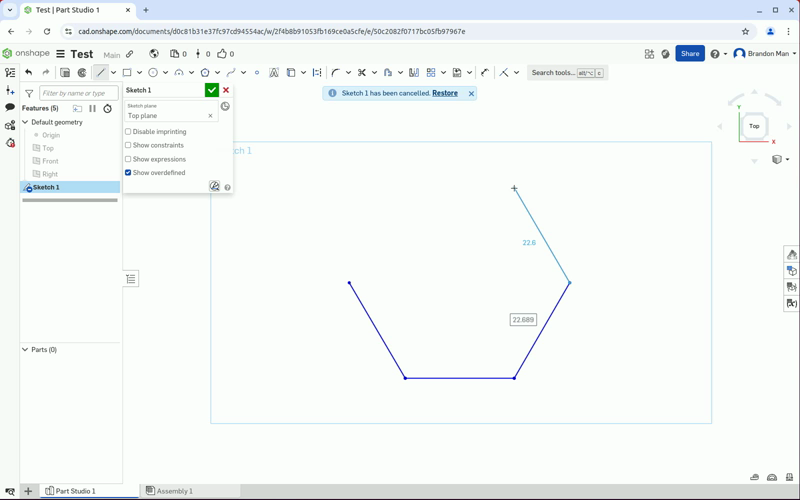
key_up(shift)
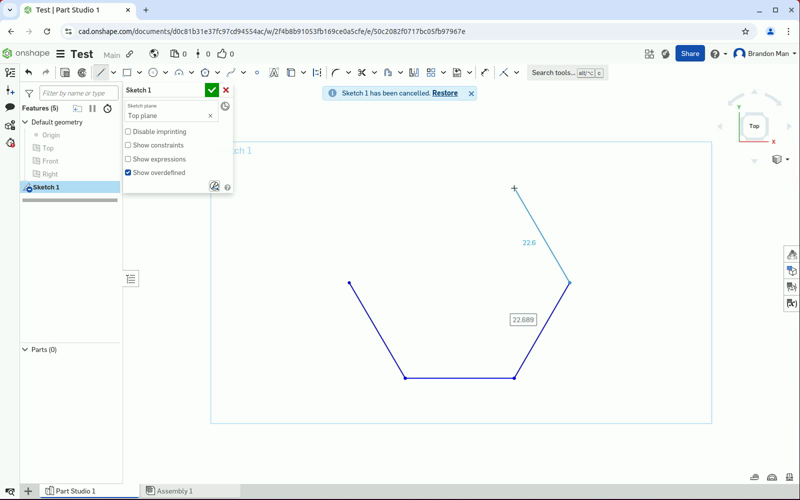
key_down(shift)
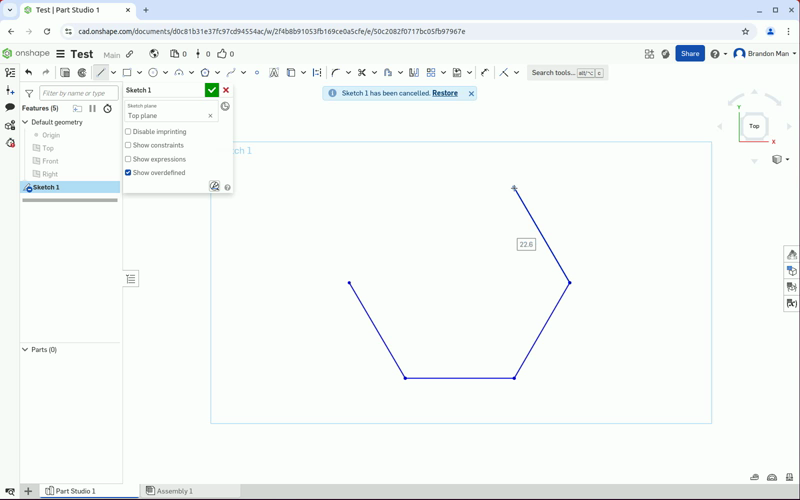
mouse_move(405, 187)
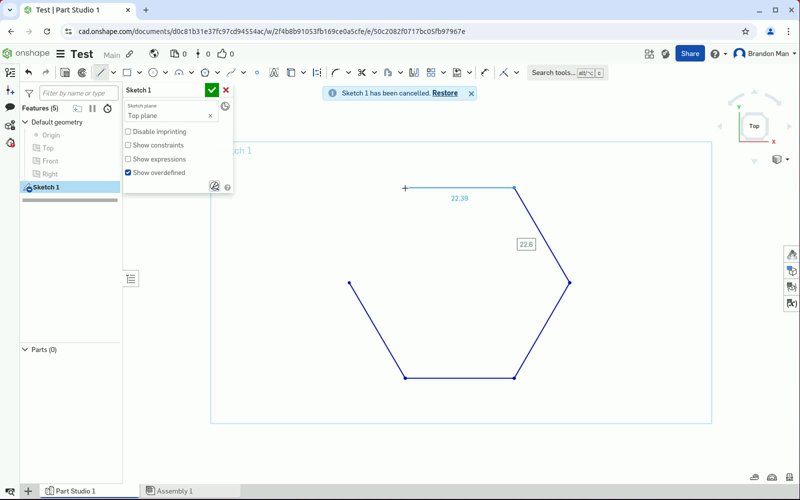
click(405, 187)
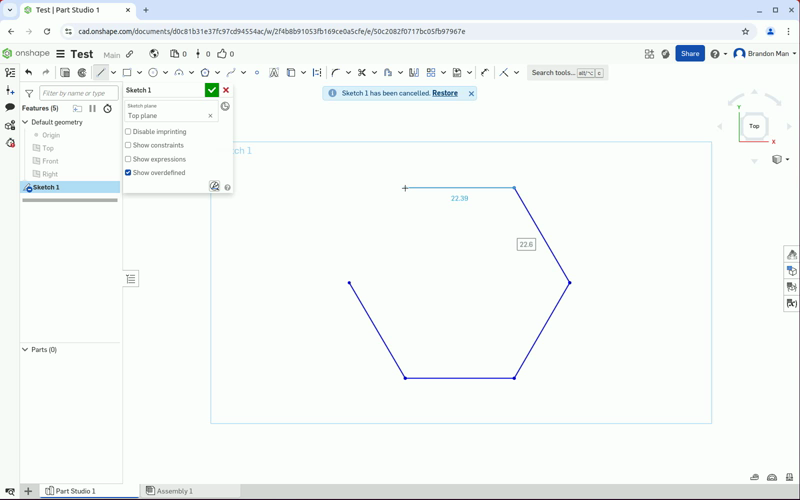
key_up(shift)
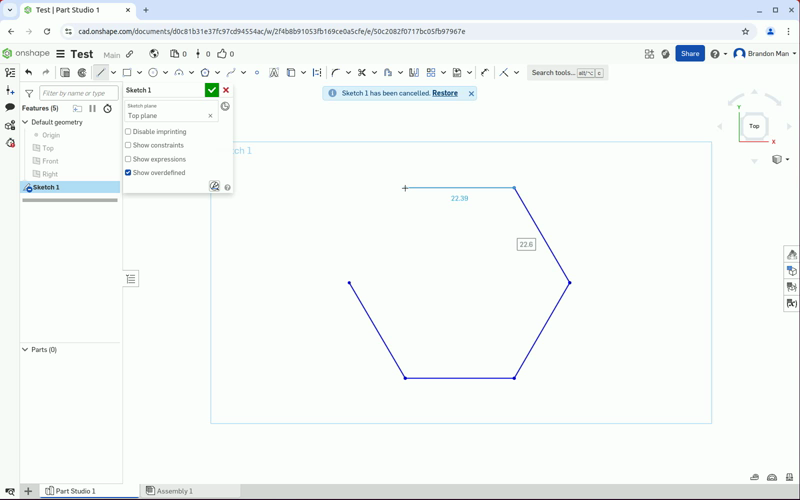
key_down(shift)
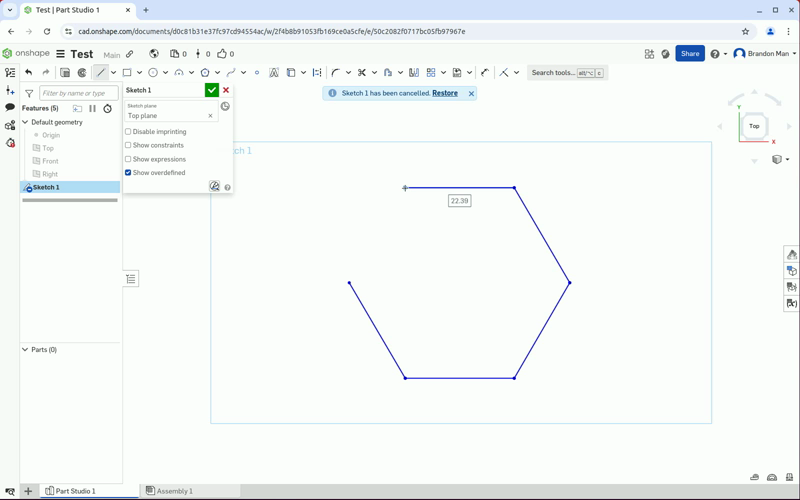
mouse_move(349, 282)
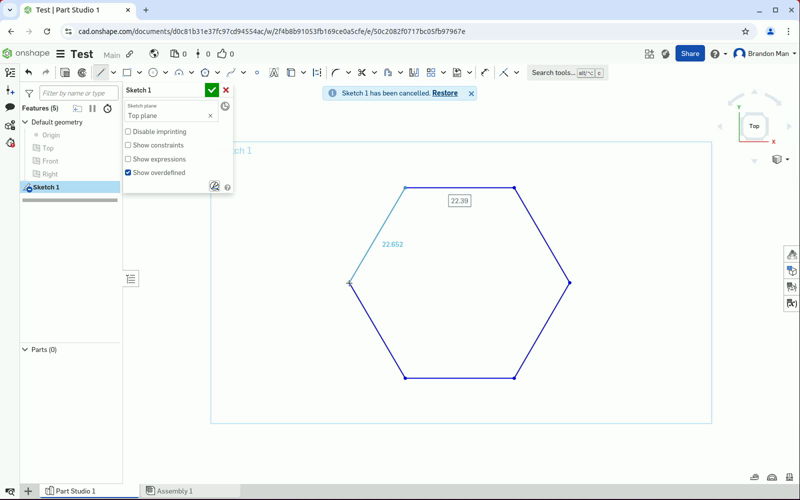
key_up(shift)
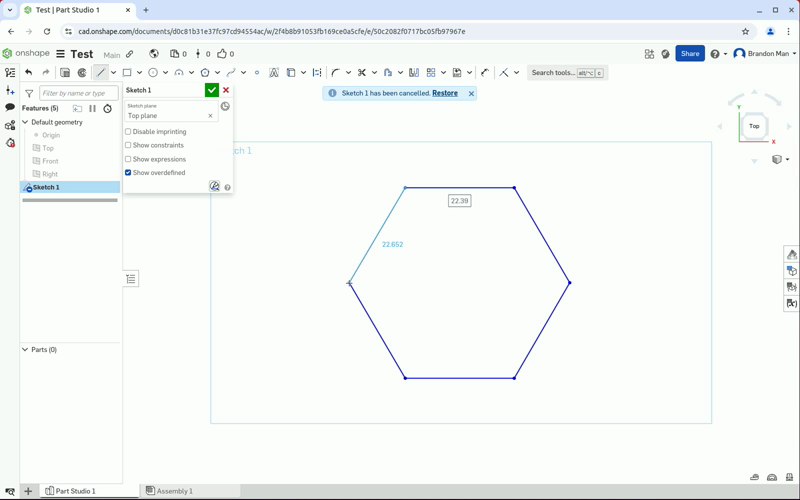
click(349, 282)
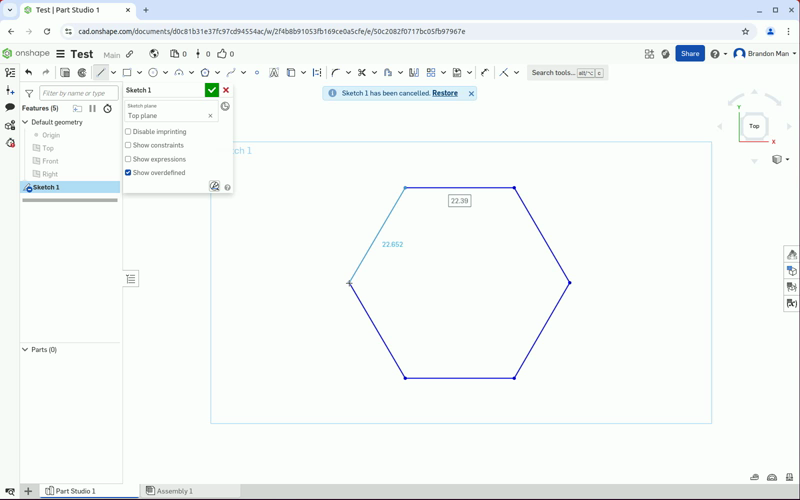
key(esc)
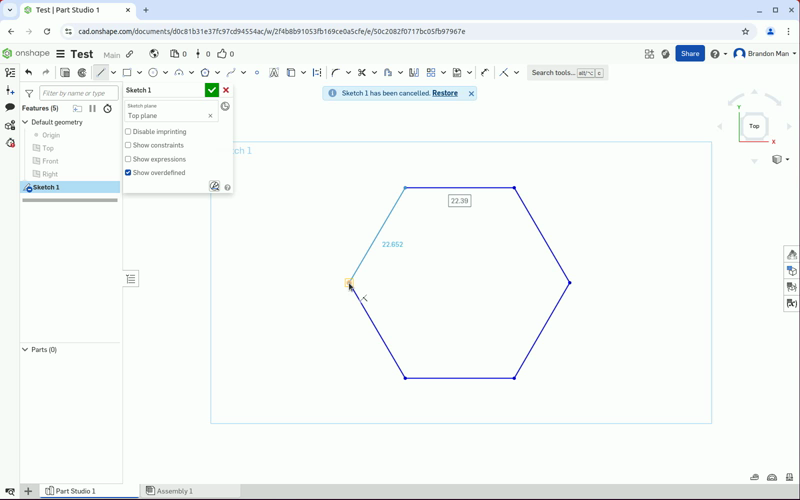
mouse_move(453, 290)
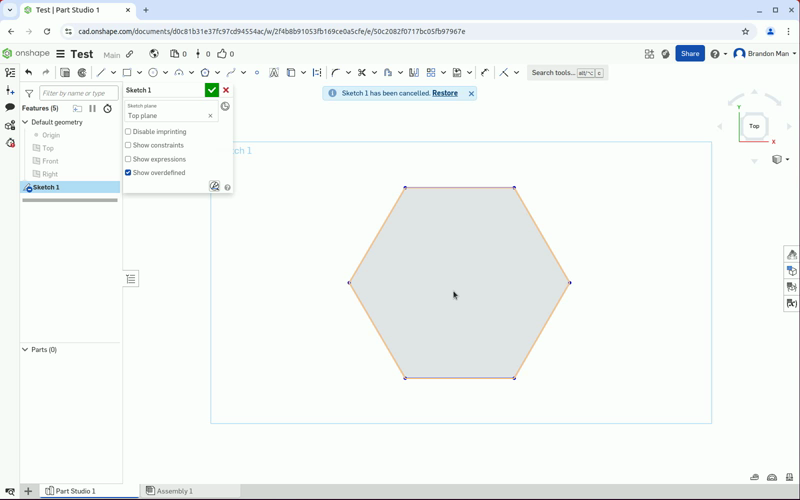
click(453, 290)
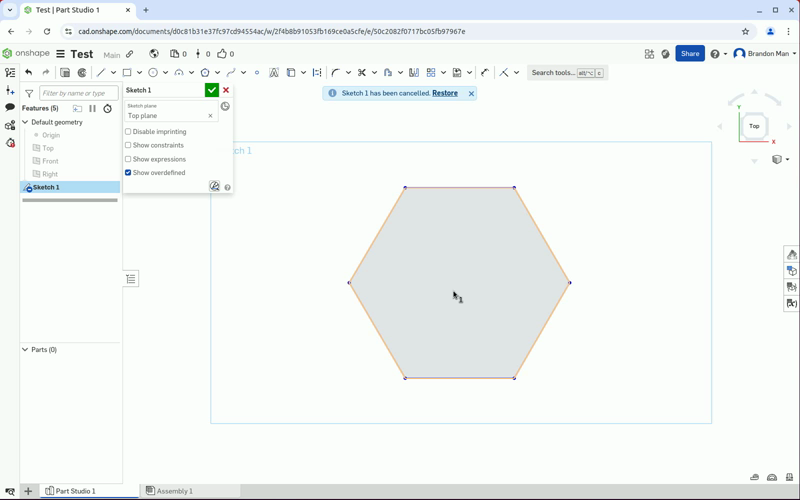
mouse_move(73, 352)
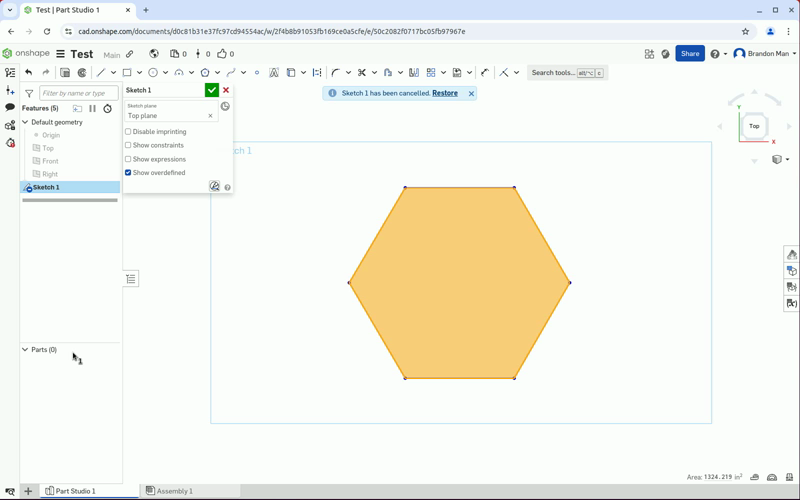
key(shift+y)
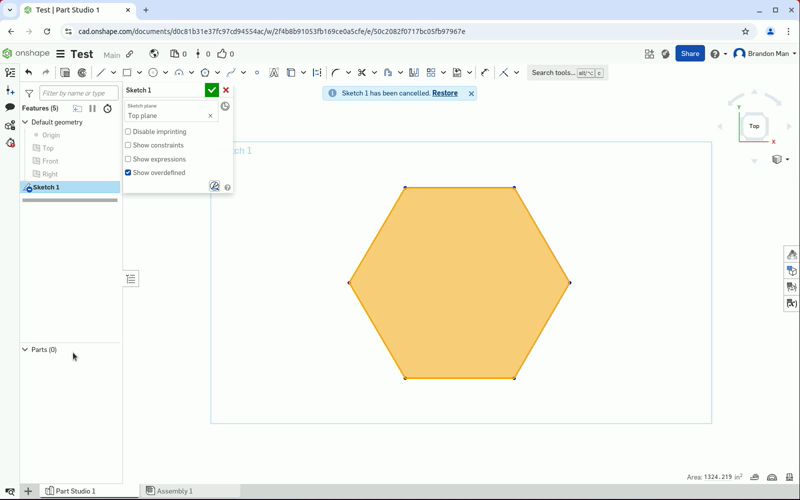
key(shift+e)
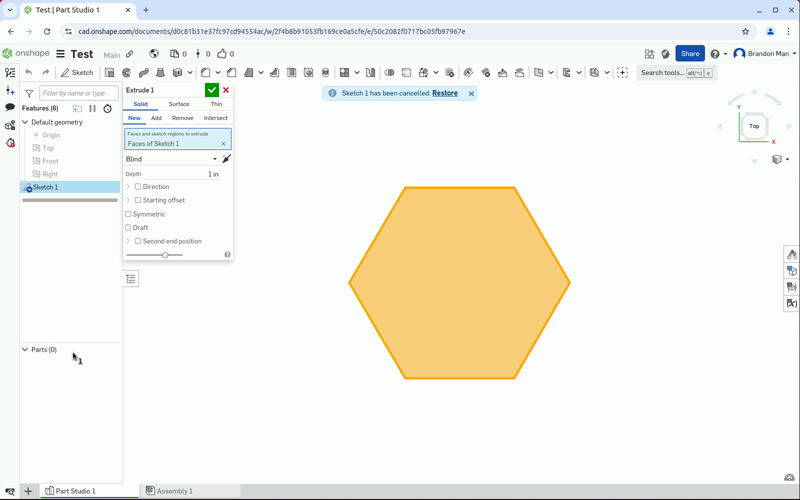
mouse_move(143, 106)
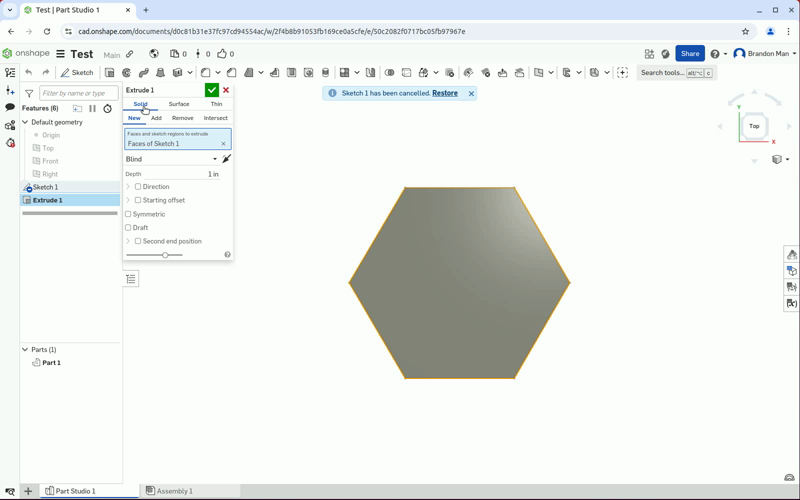
click(143, 106)
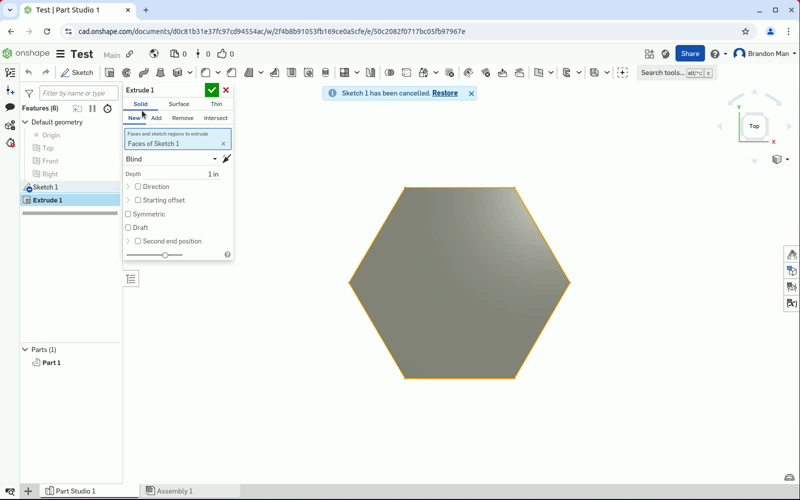
mouse_move(137, 120)
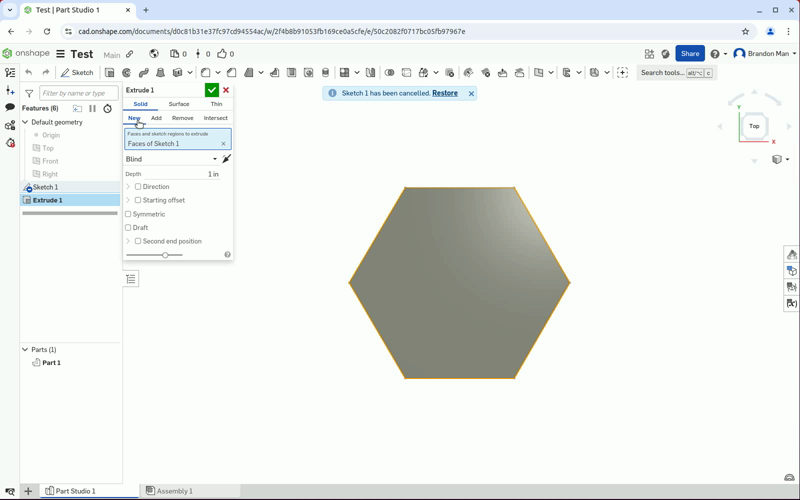
click(137, 120)
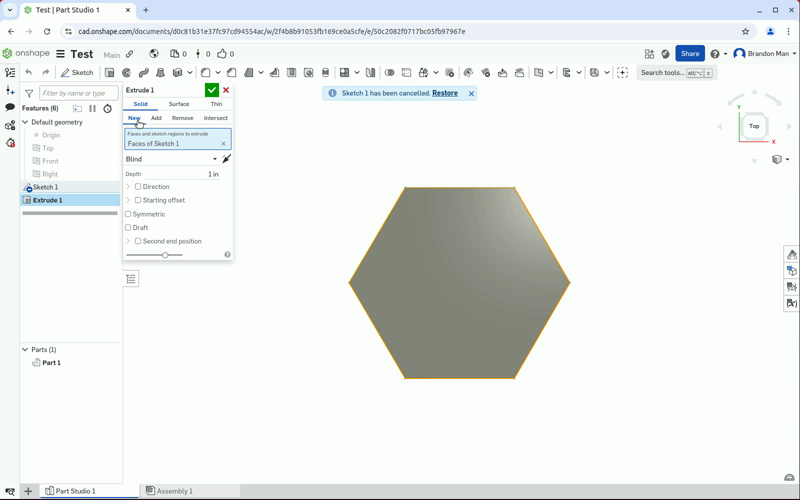
key(tab, 4)
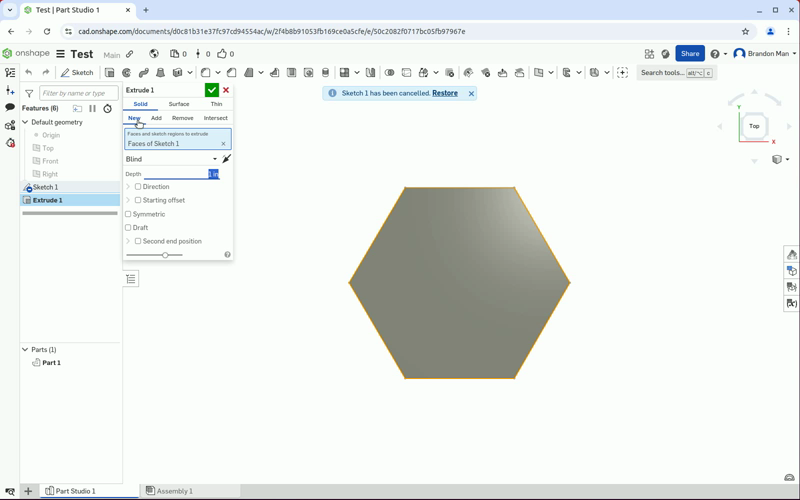
text(15.405)
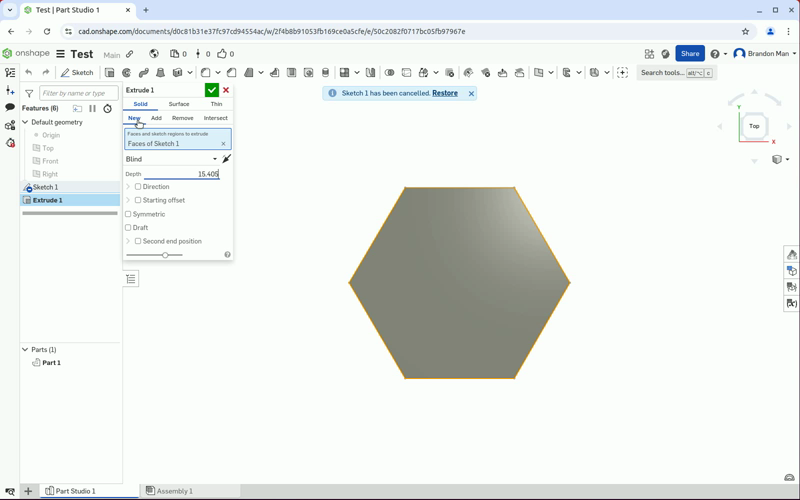
key(enter)
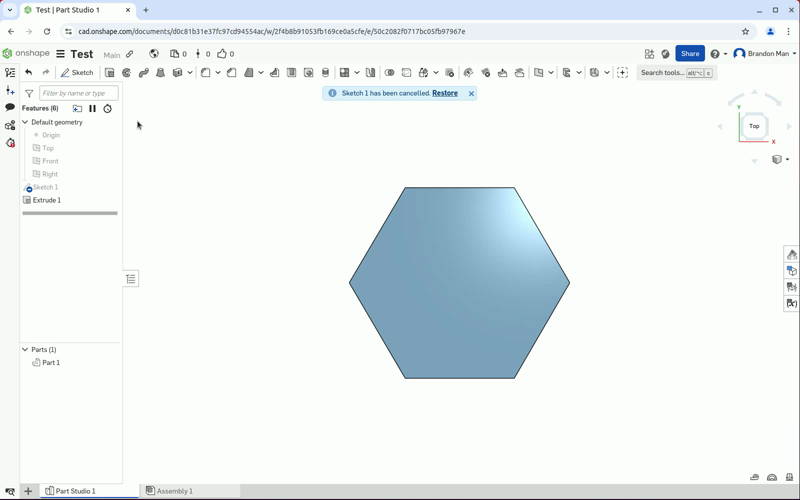
key(shift+h)
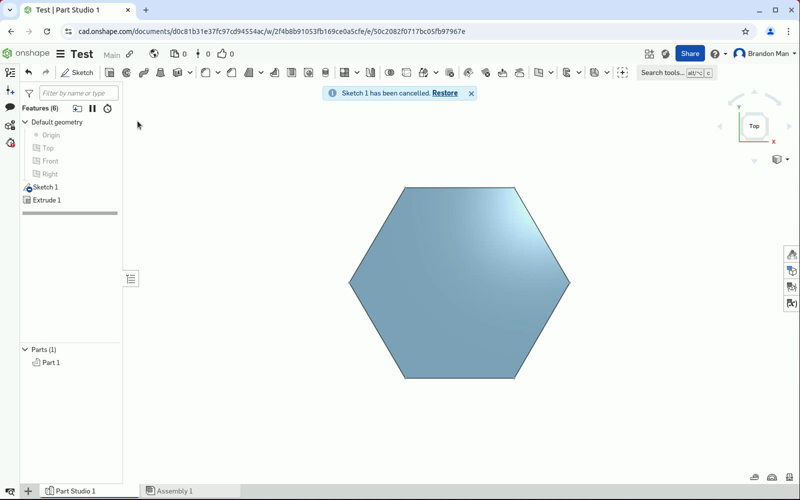
key(shift+h)
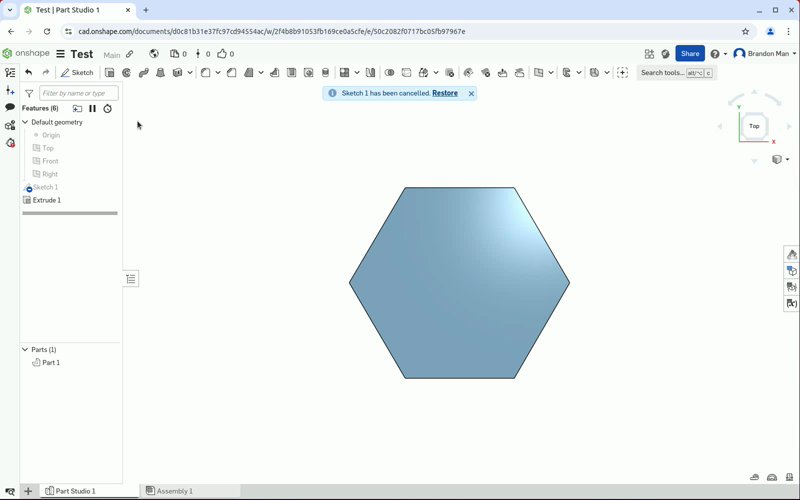
mouse_move(73, 189)
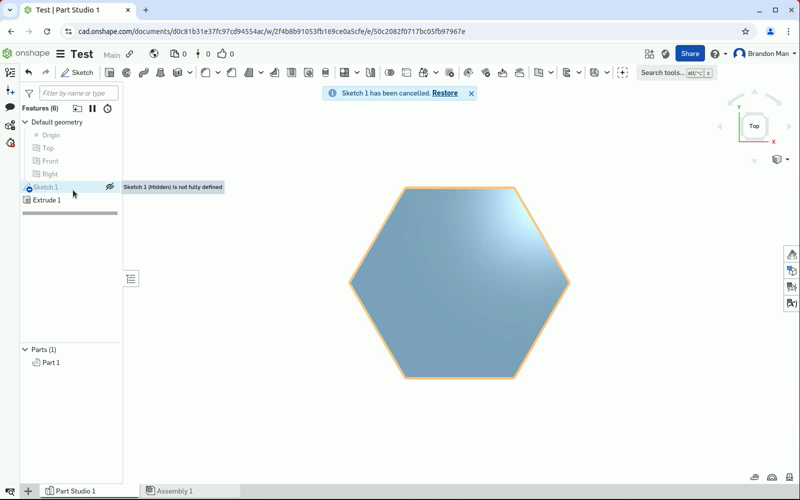
click(73, 189)
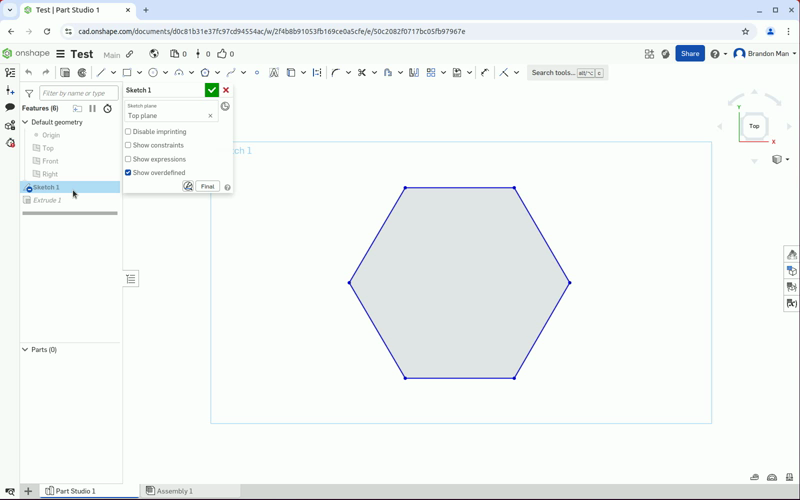
mouse_move(229, 92)
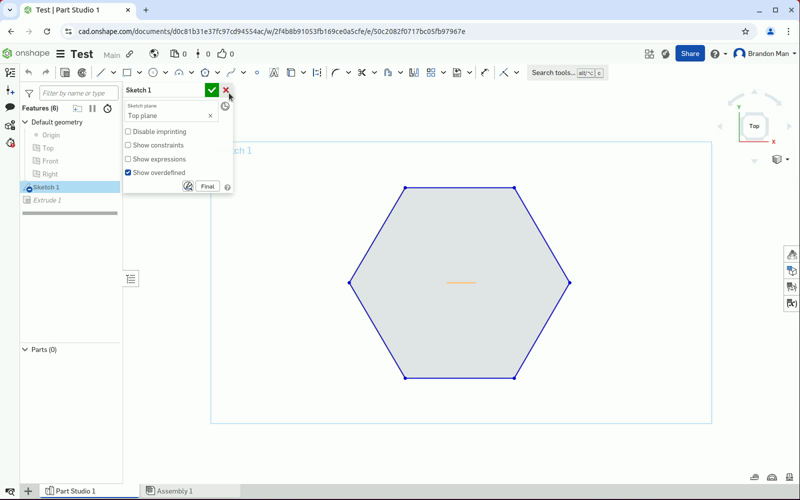
click(229, 92)
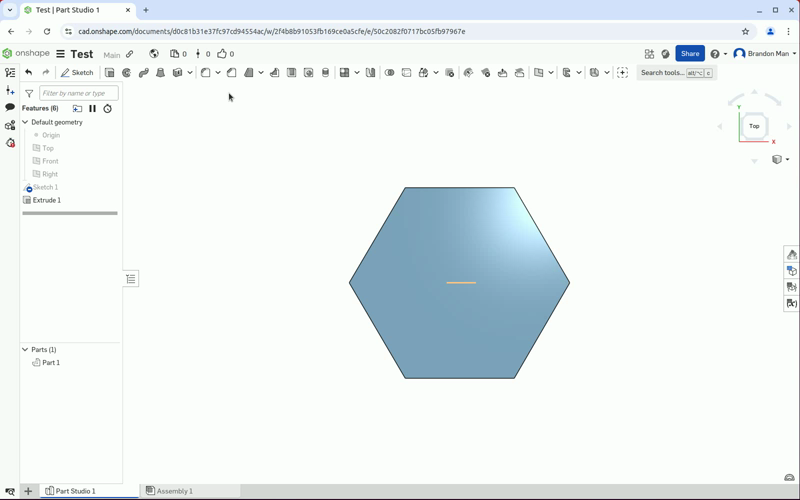
mouse_move(541, 75)
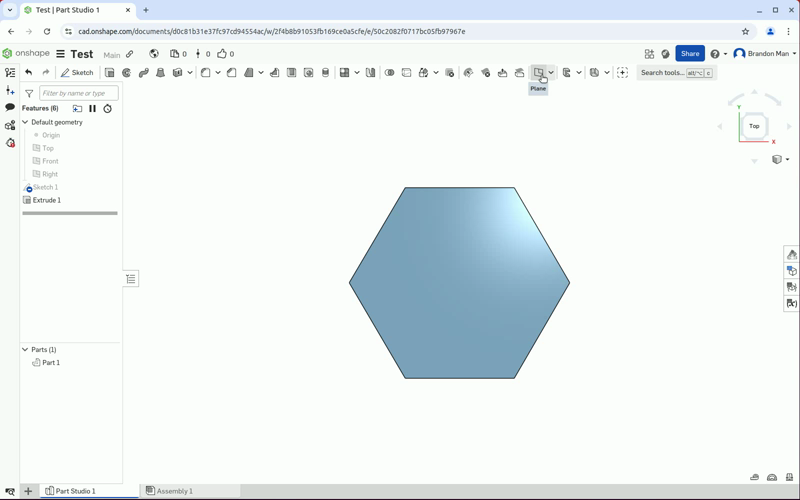
click(541, 75)
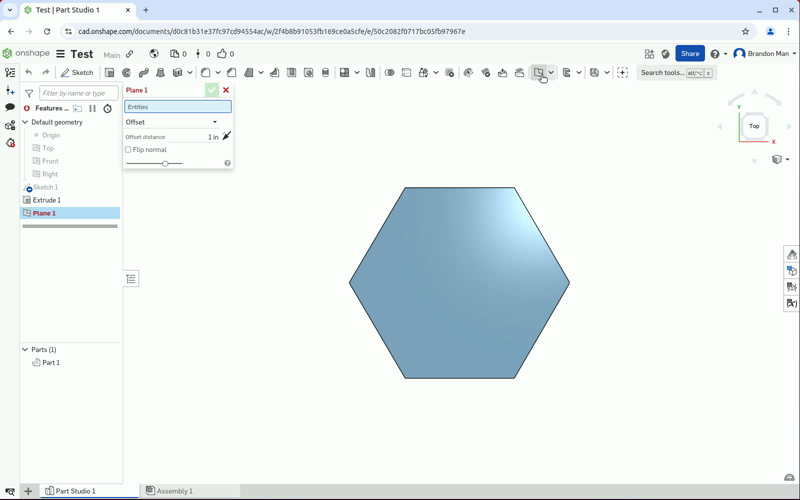
mouse_move(73, 150)
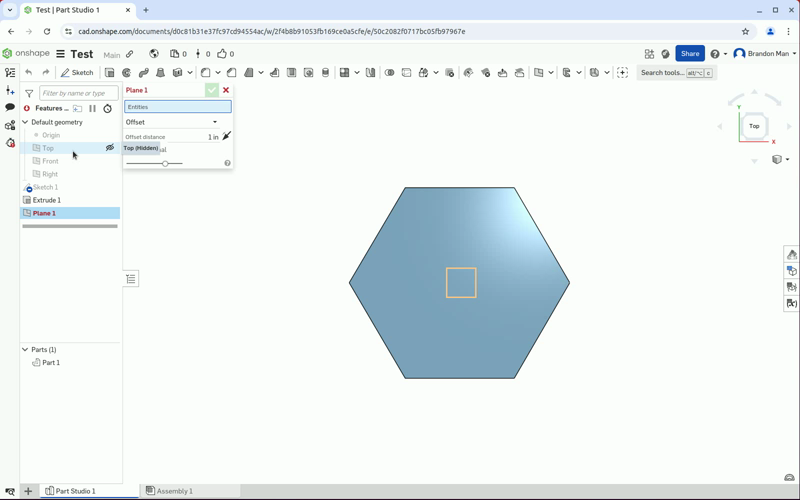
click(73, 150)
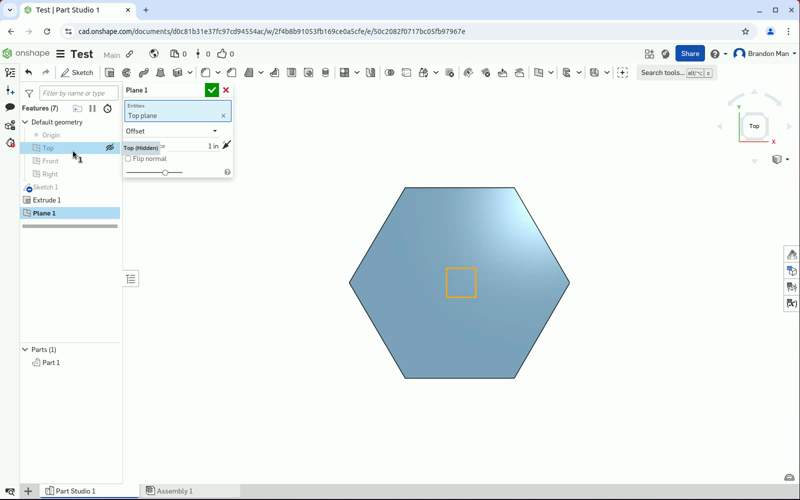
key(tab, 2)
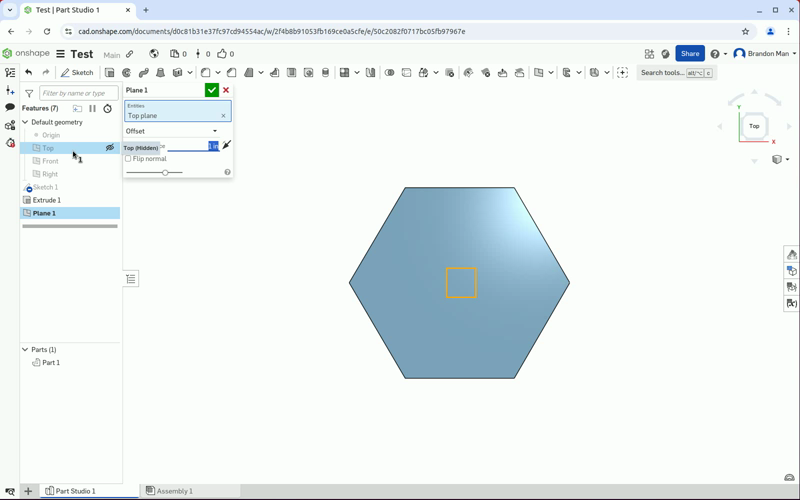
text(15.405)
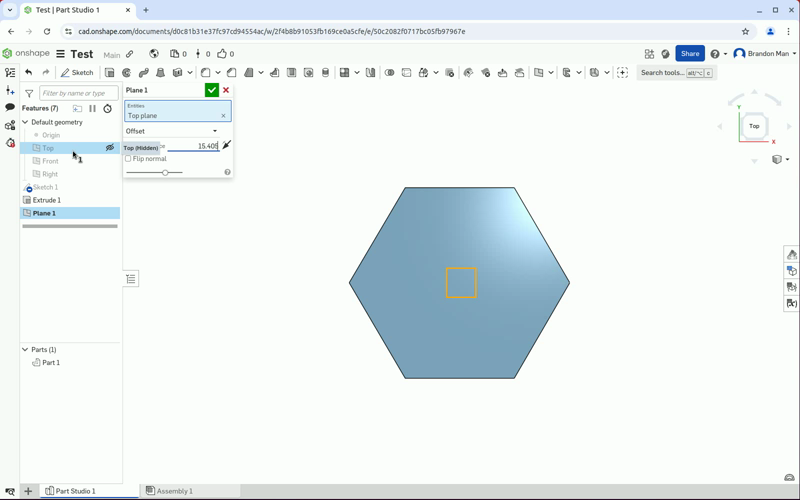
key(enter, 2)
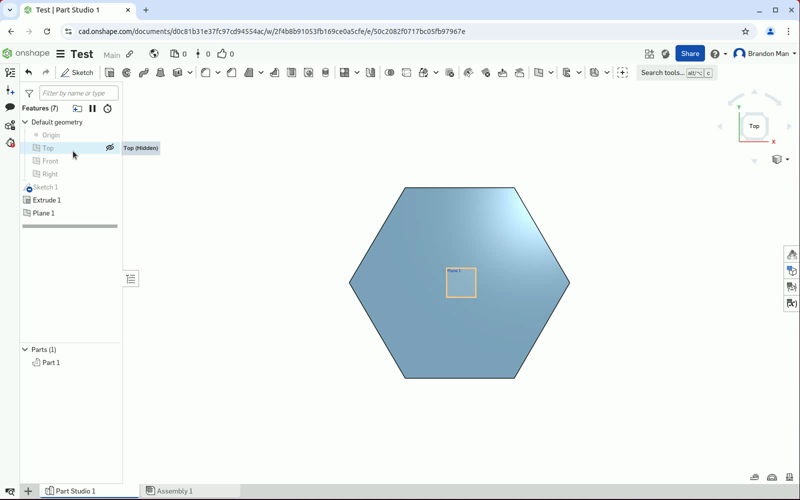
key(shift+s)
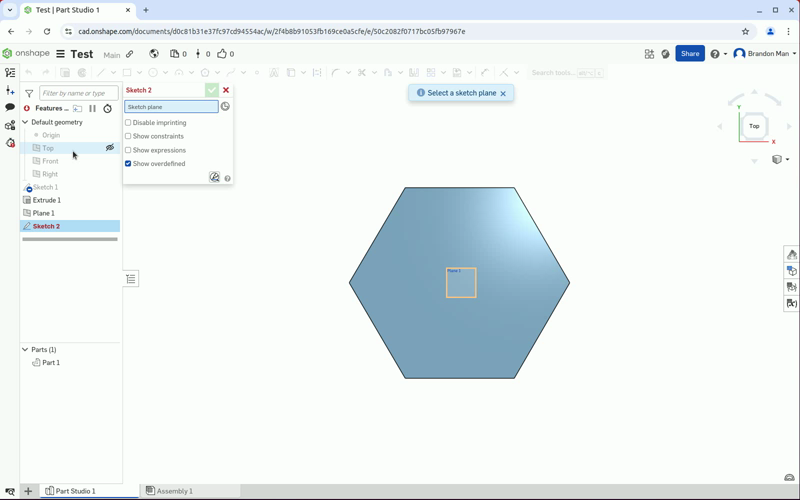
mouse_move(73, 215)
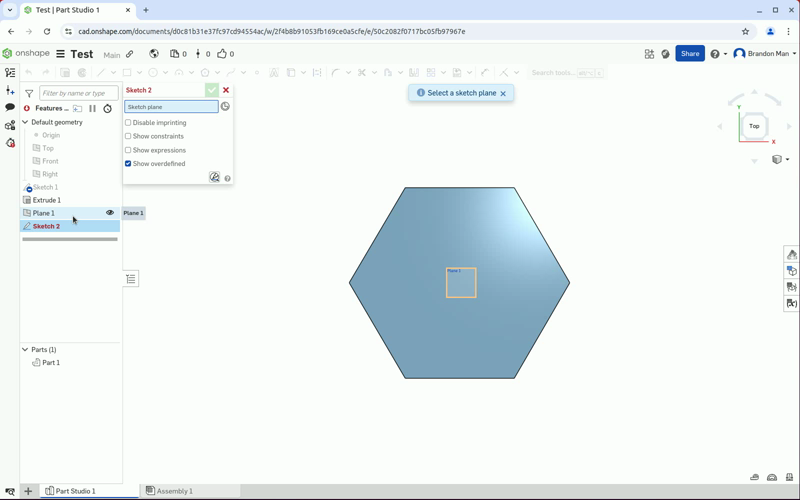
click(73, 215)
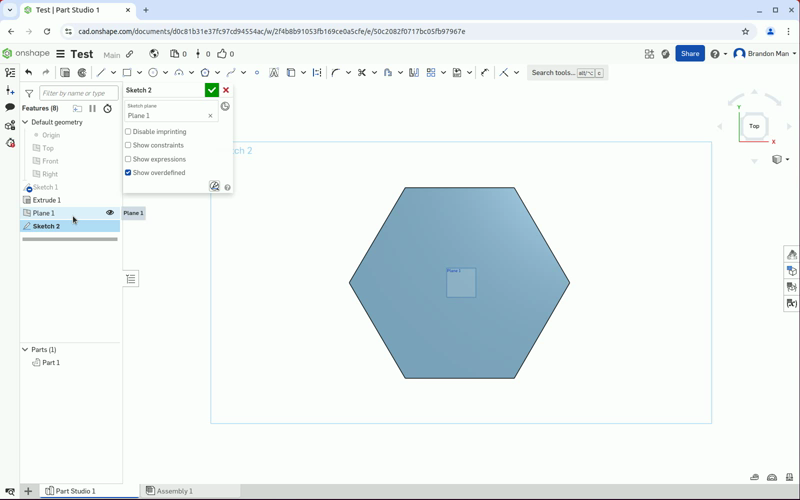
mouse_move(73, 352)
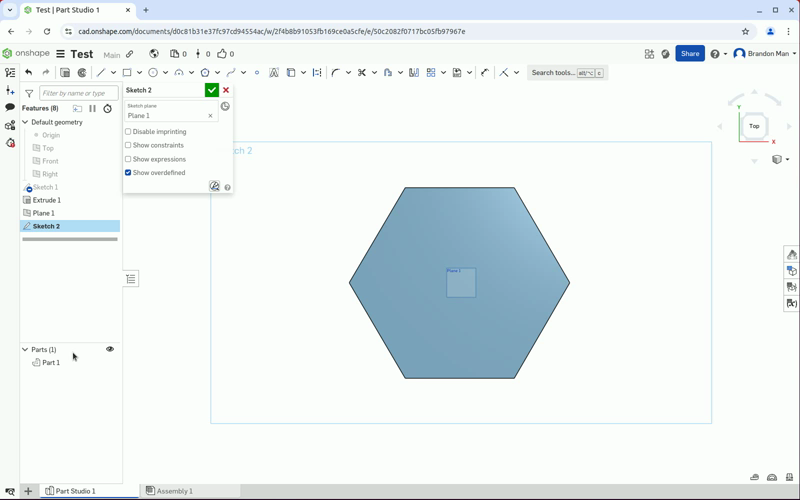
key(y)
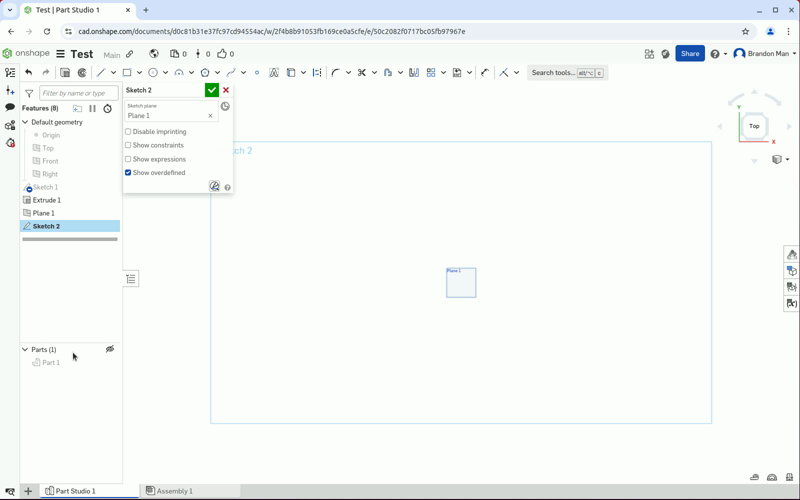
key(c)
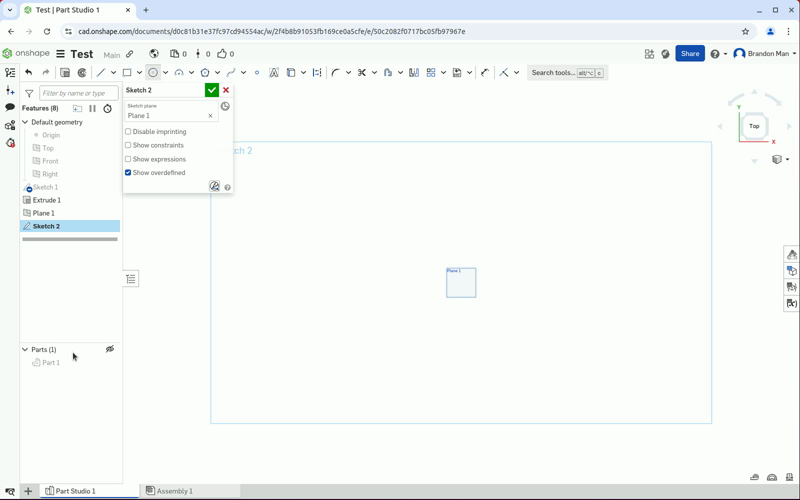
key_down(shift)
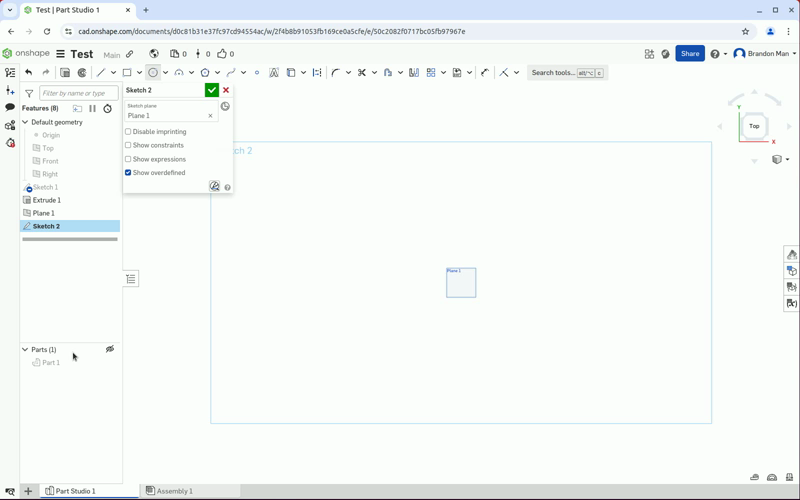
mouse_move(461, 282)
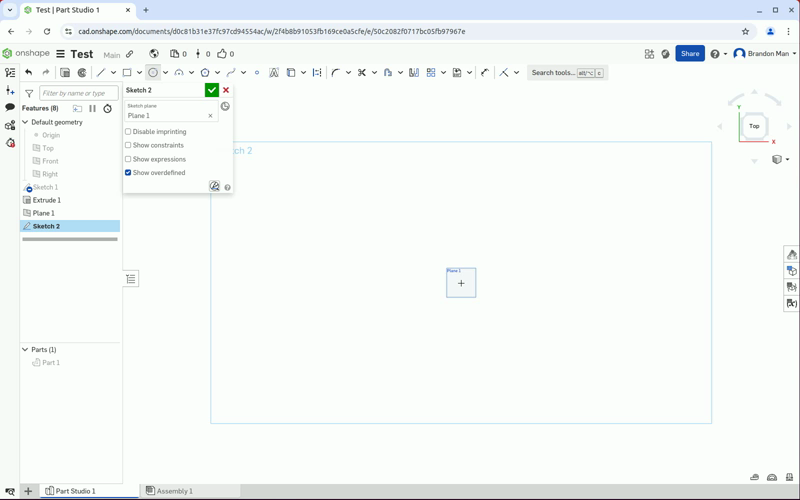
click(461, 282)
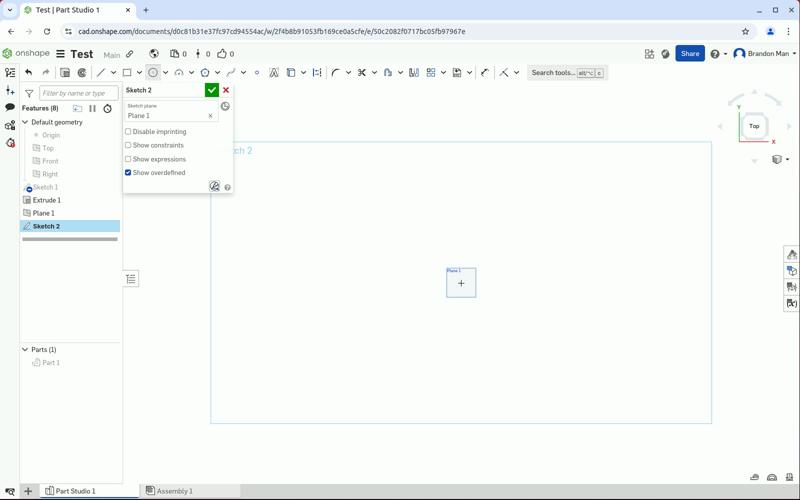
key_up(shift)
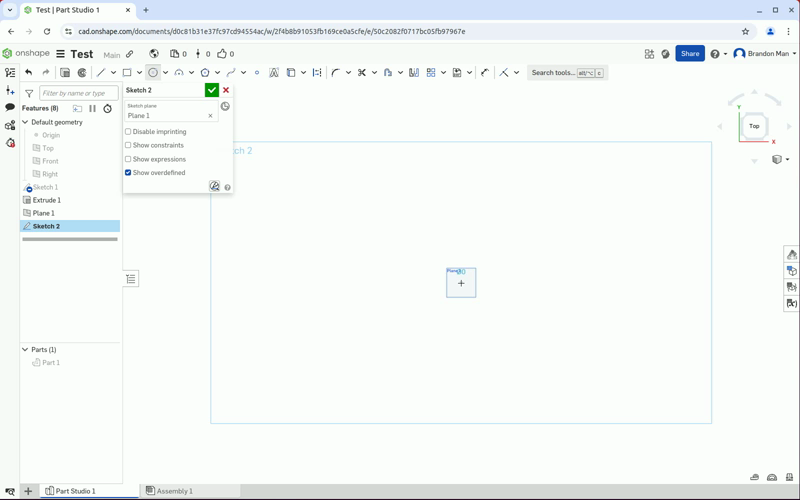
mouse_move(552, 282)
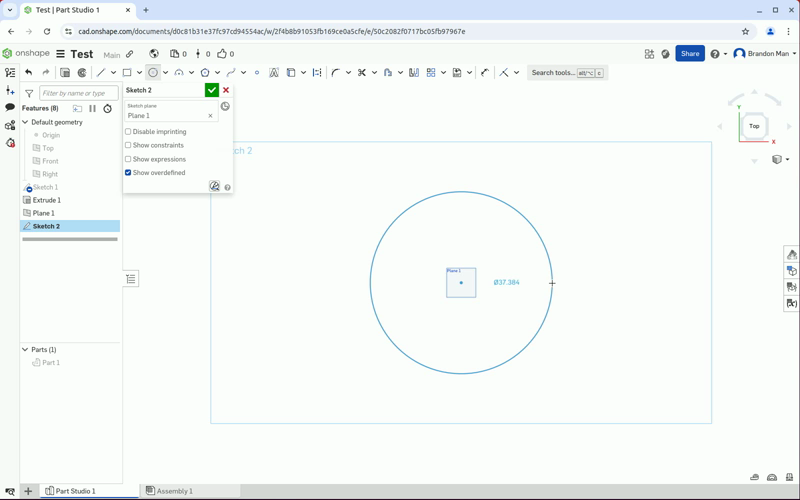
click(552, 282)
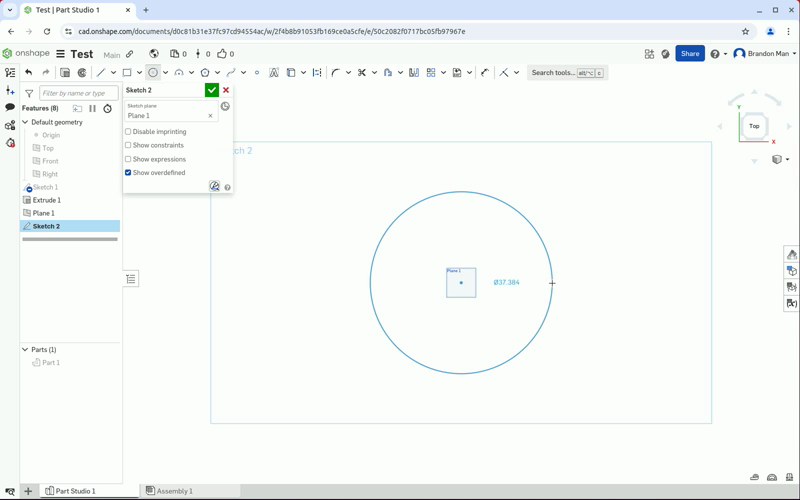
key(esc)
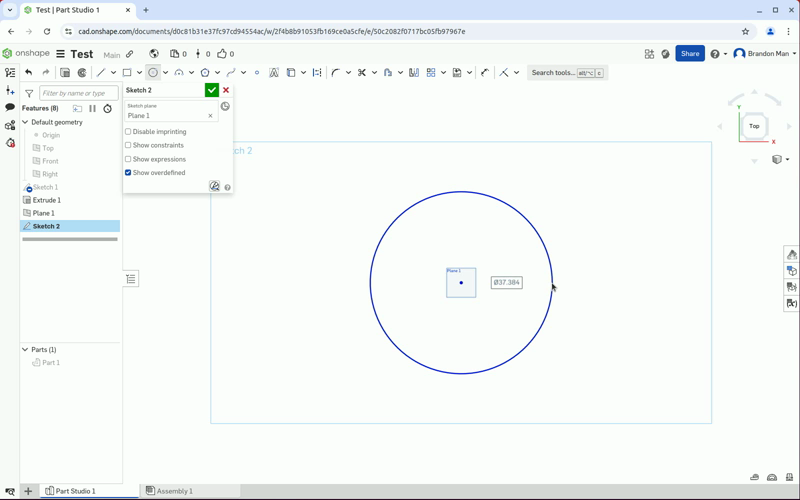
mouse_move(439, 301)
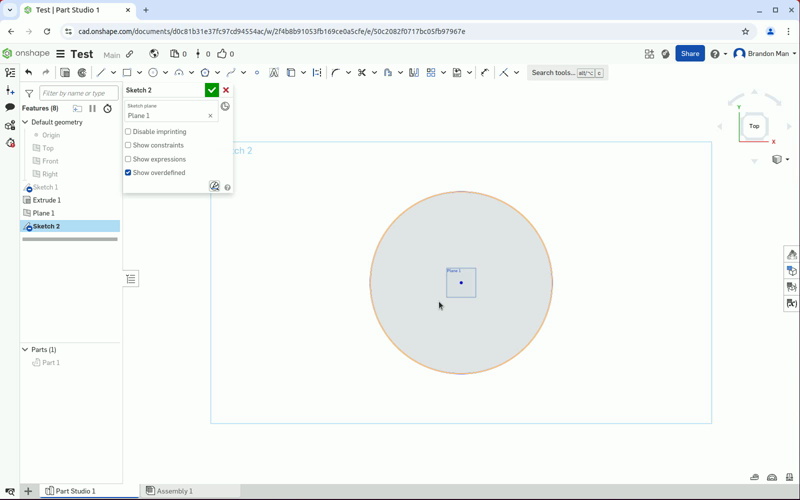
click(439, 301)
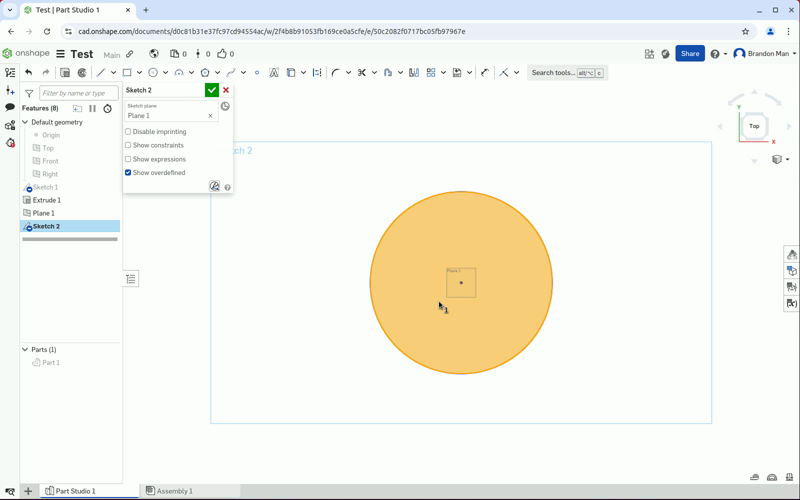
mouse_move(73, 352)
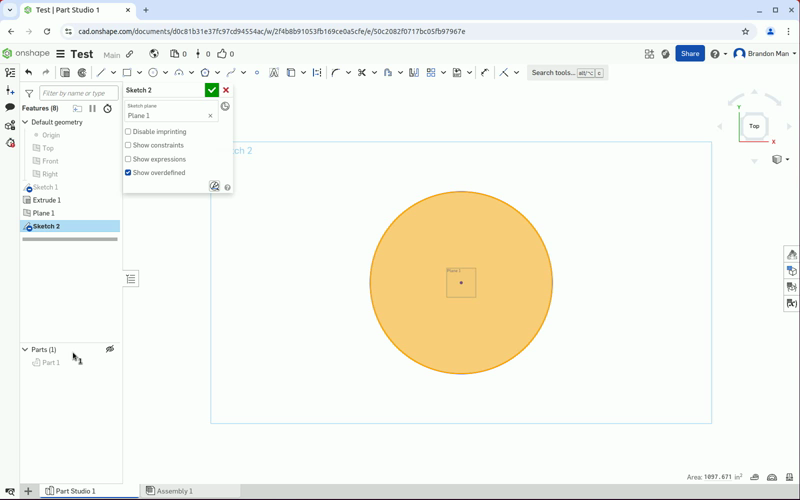
key(shift+y)
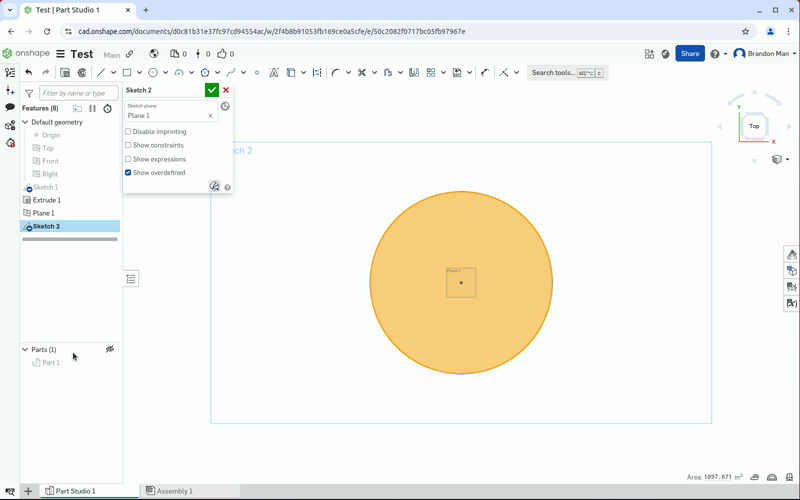
key(shift+e)
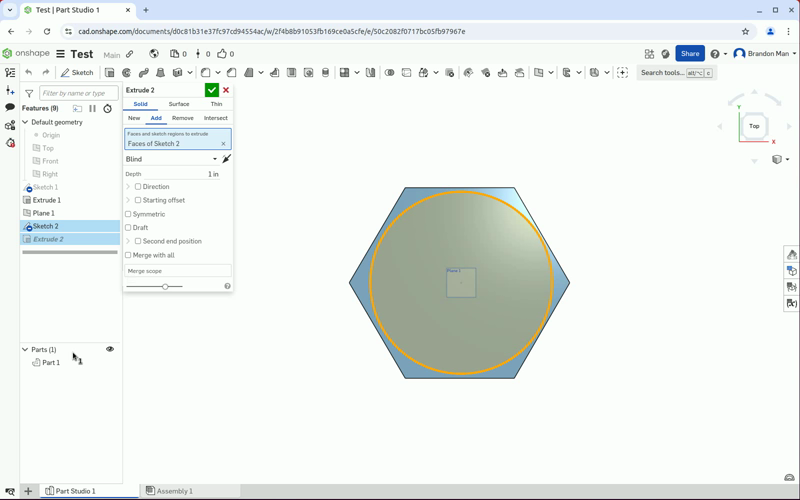
mouse_move(143, 106)
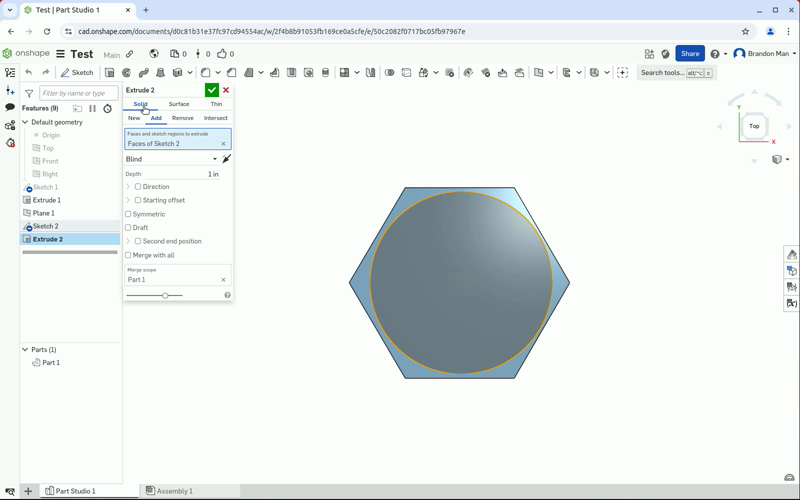
click(143, 106)
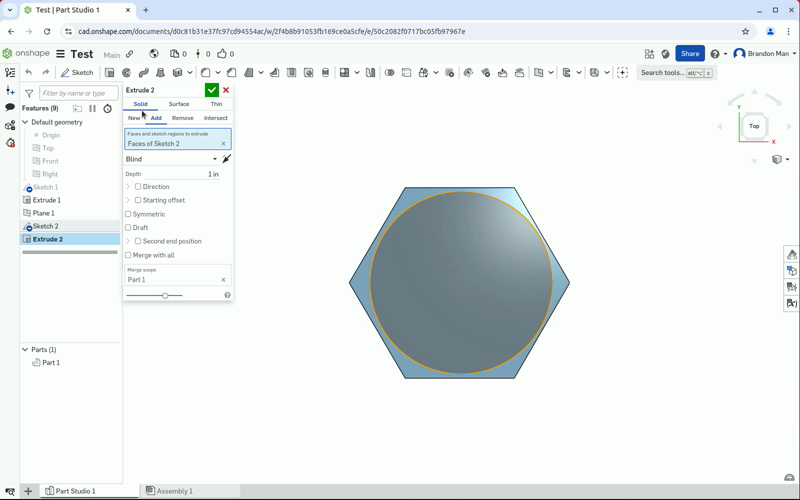
mouse_move(137, 120)
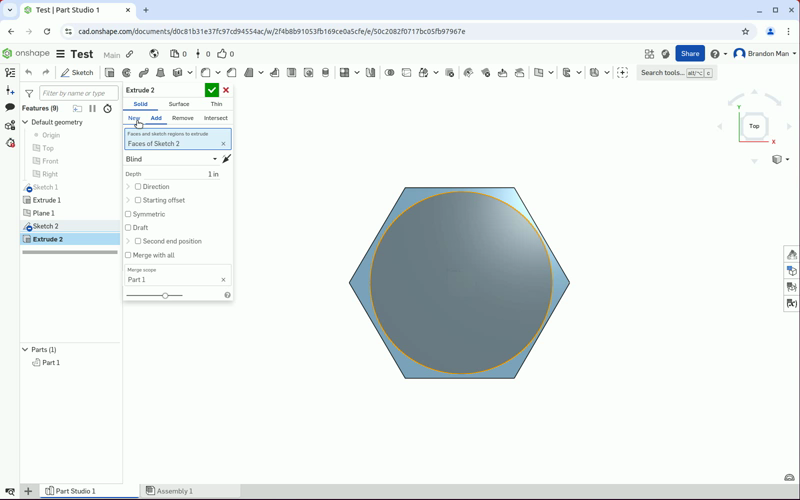
click(137, 120)
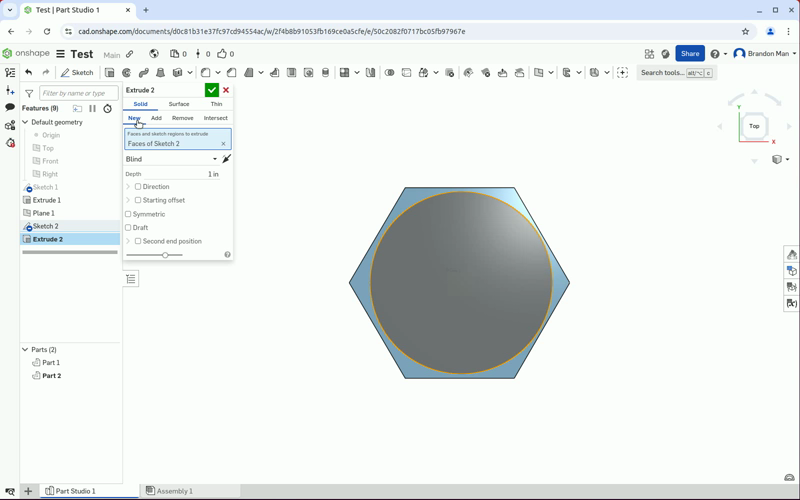
key(tab, 4)
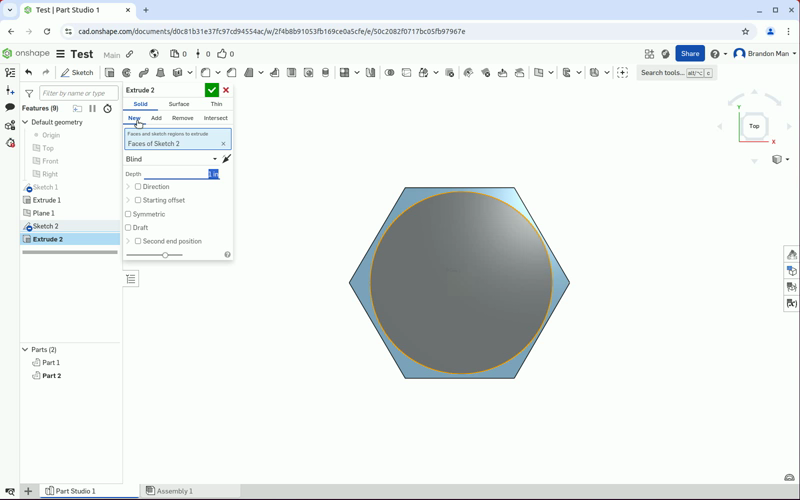
text(7.703)
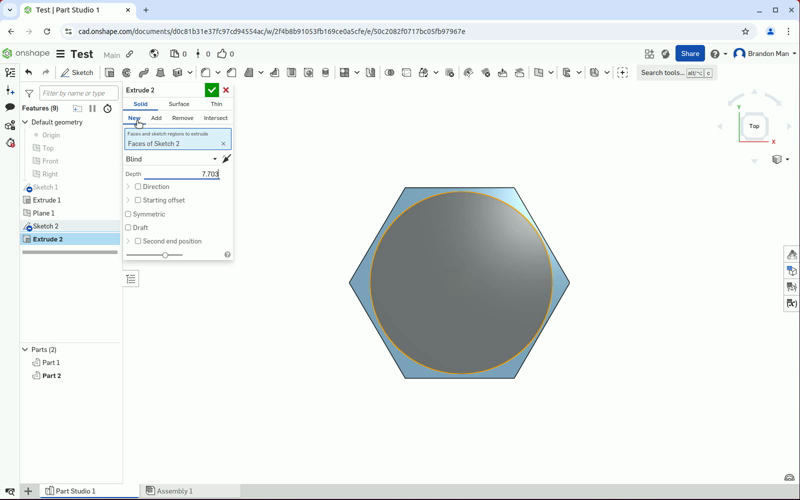
key(enter)
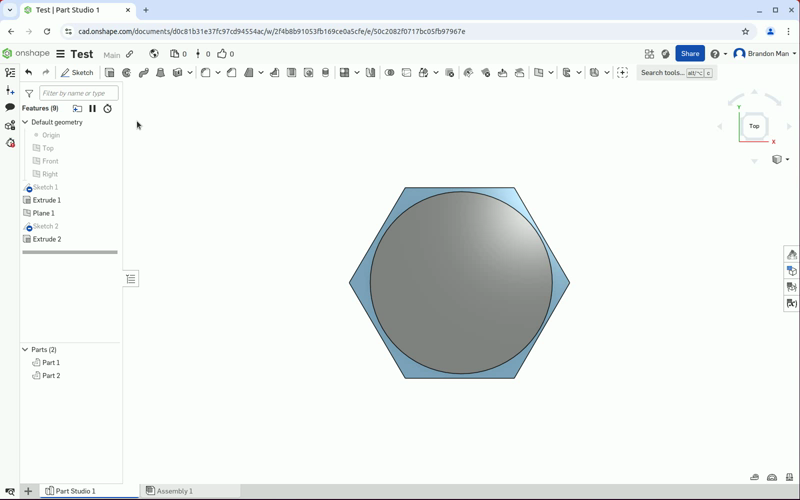
key(shift+h)
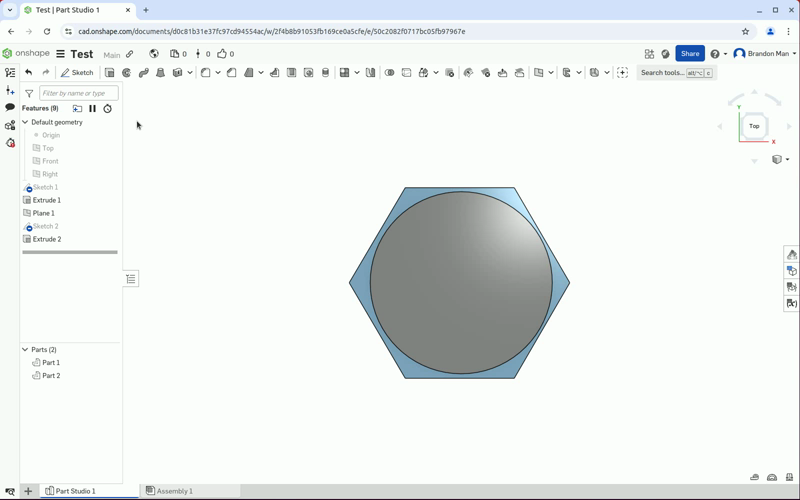
key(shift+h)
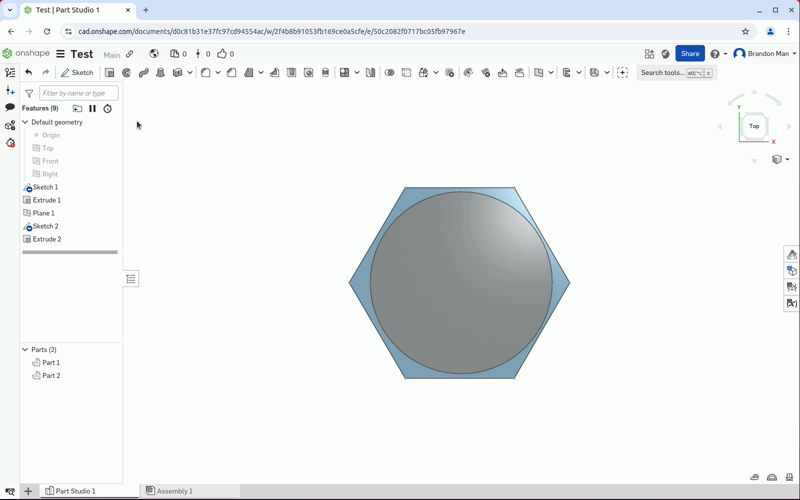
key(shift+7)
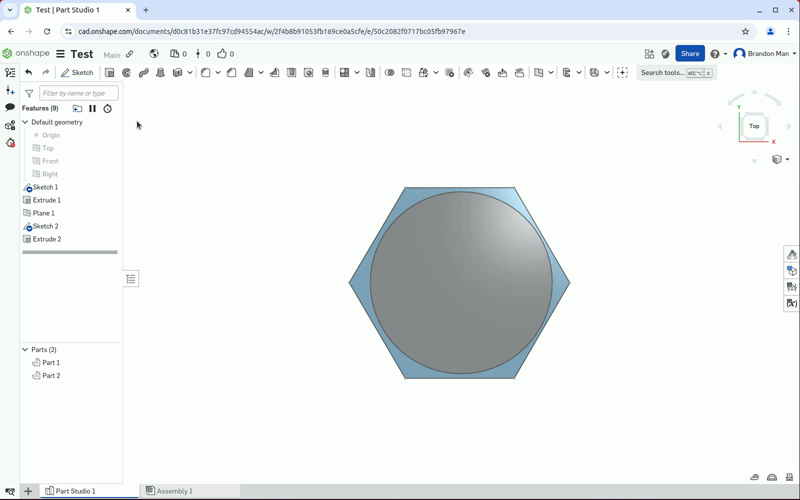
key(up, 3)
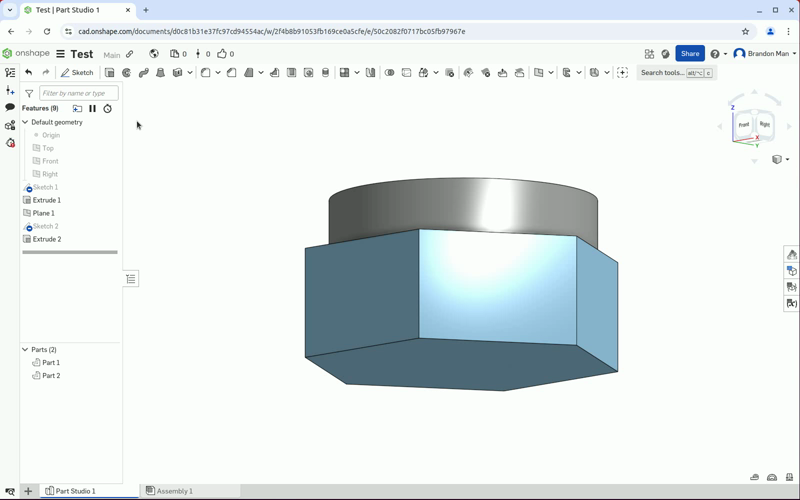
key(left, 3)
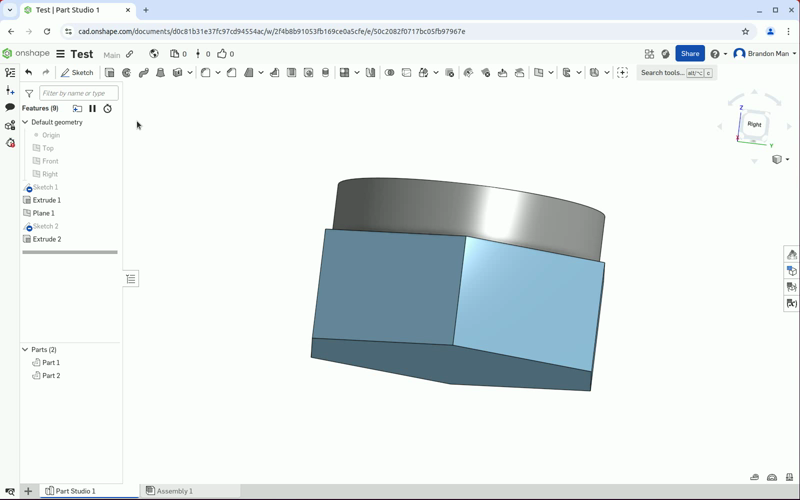
key(right, 3)
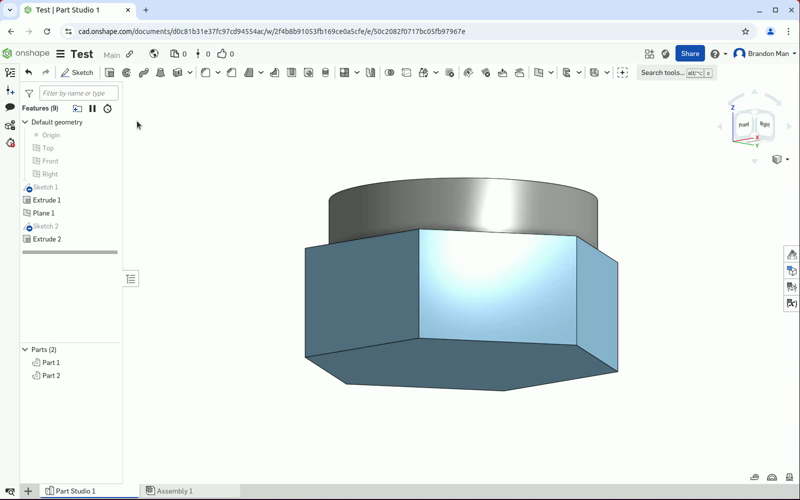
key(down, 3)
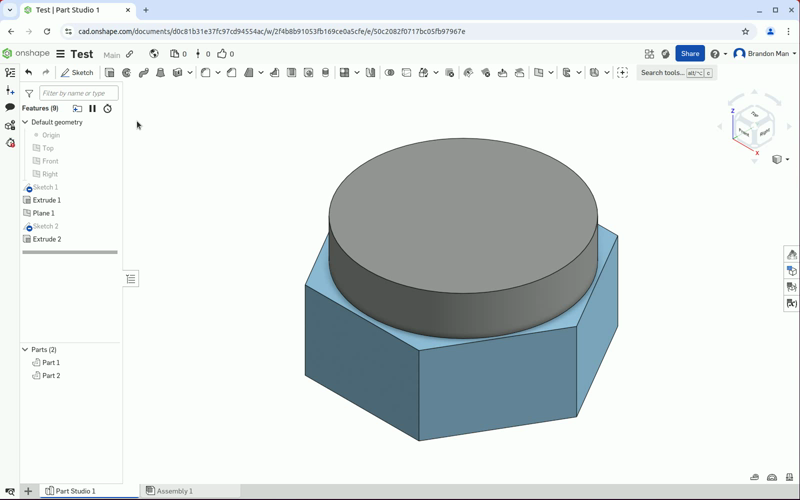
mouse_move(73, 189)
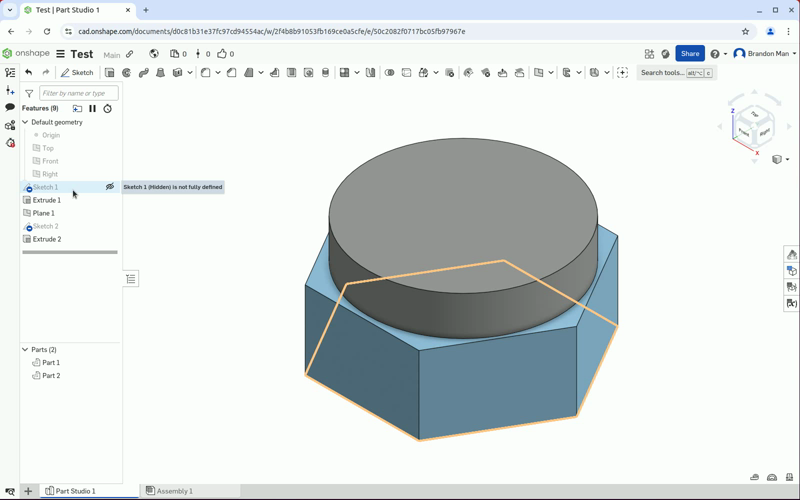
click(73, 189)